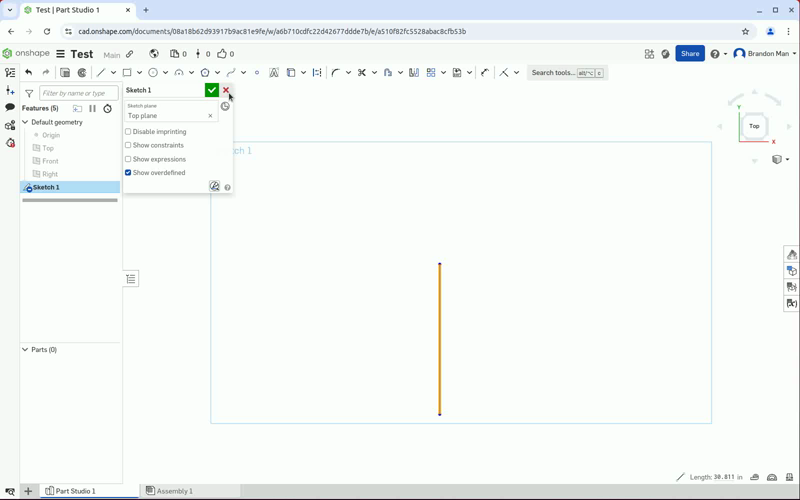
key(shift+h)
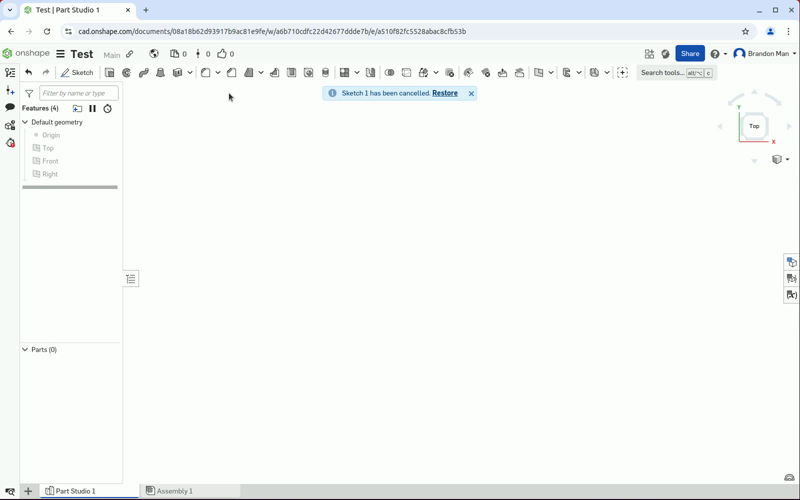
mouse_move(73, 352)
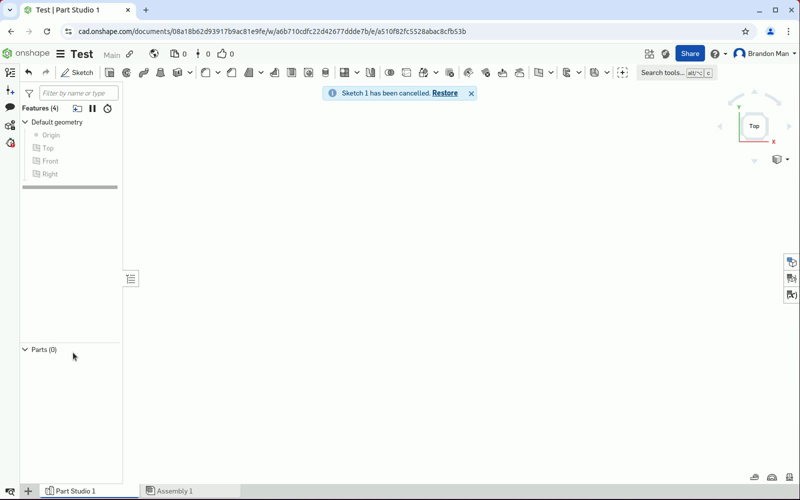
key(y)
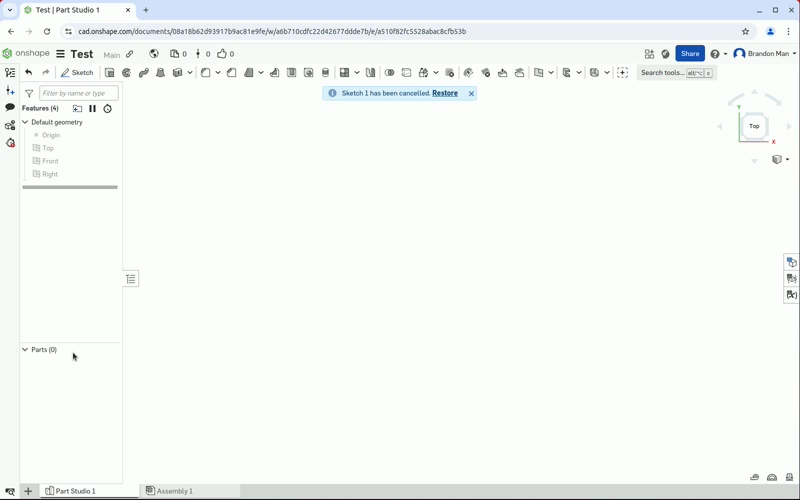
key(shift+p)
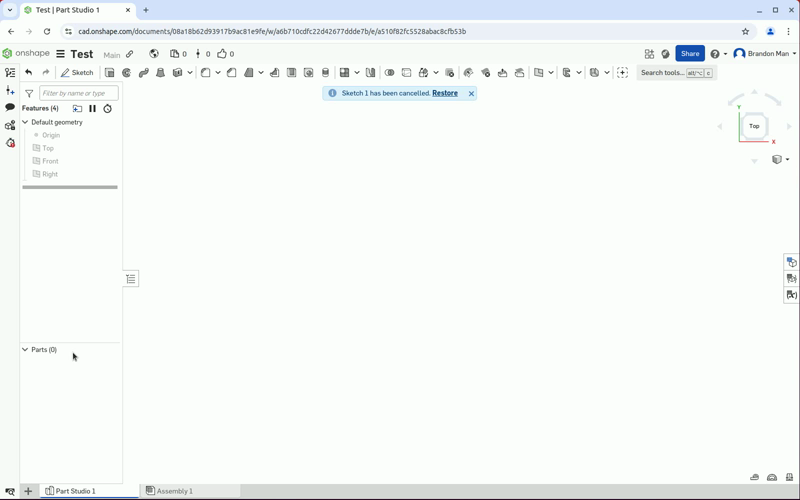
key(space)
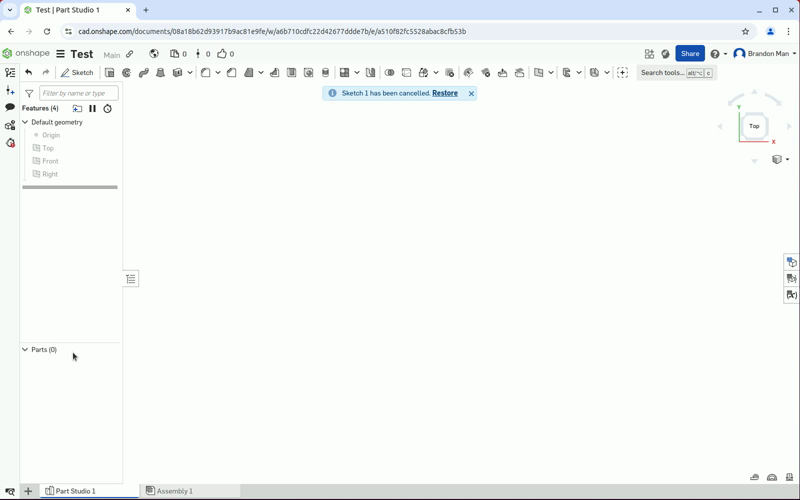
key_down(shift)
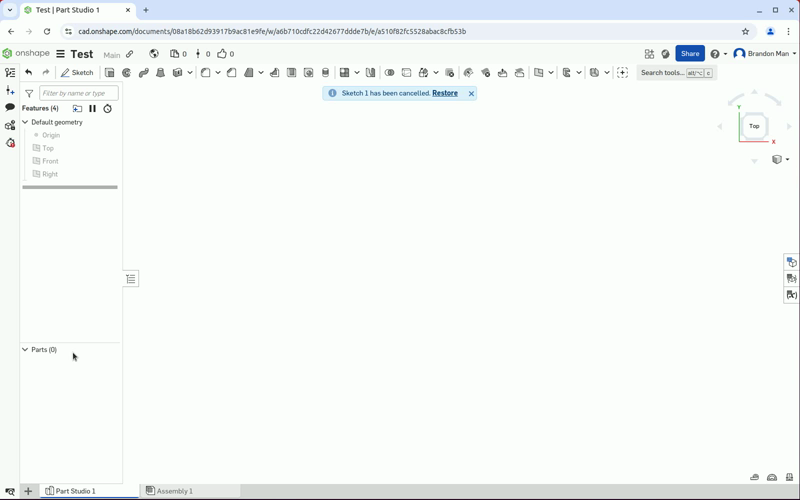
key(up)
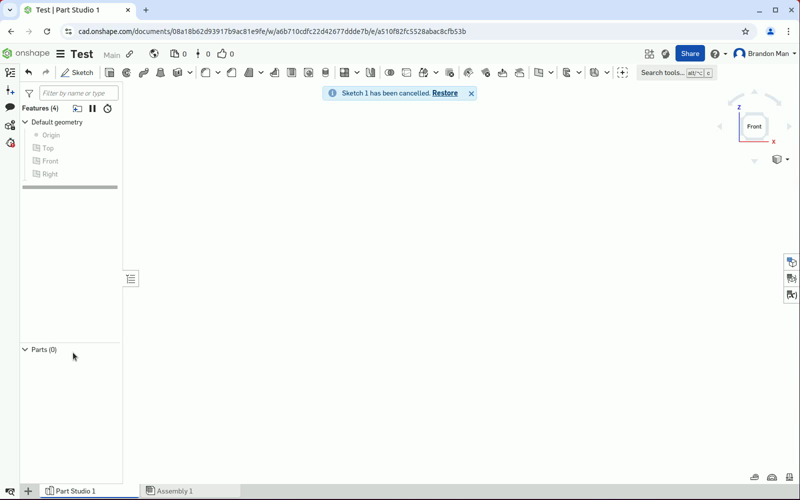
key_up(shift)
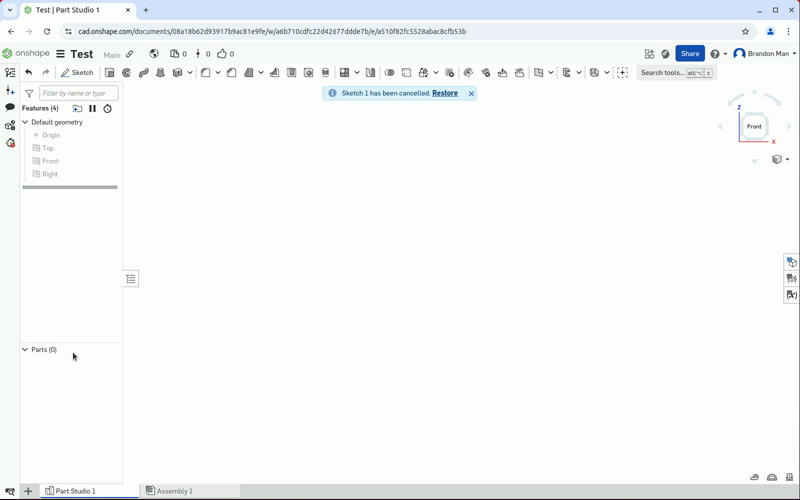
mouse_move(73, 352)
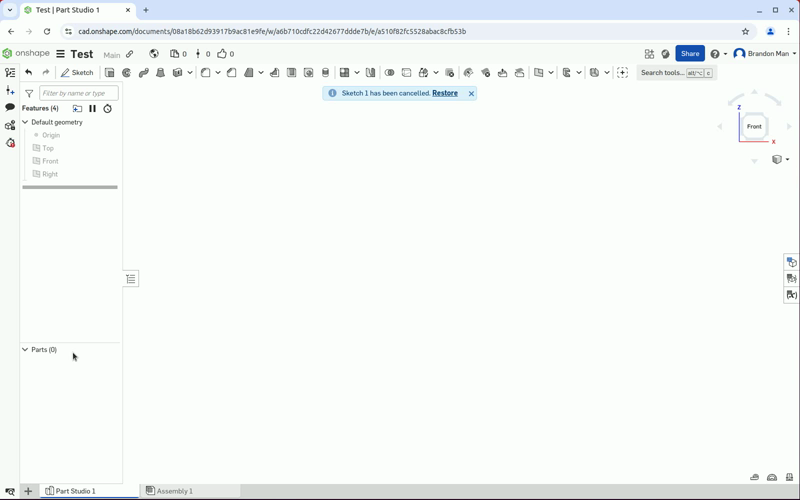
key(shift+y)
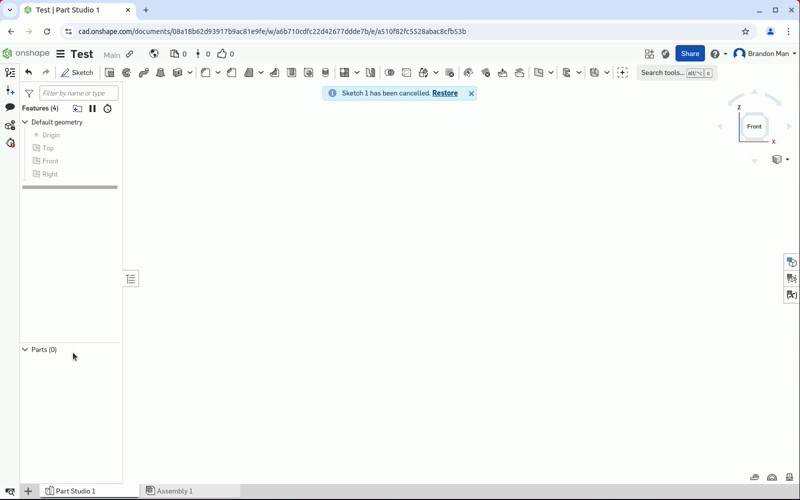
key(shift+s)
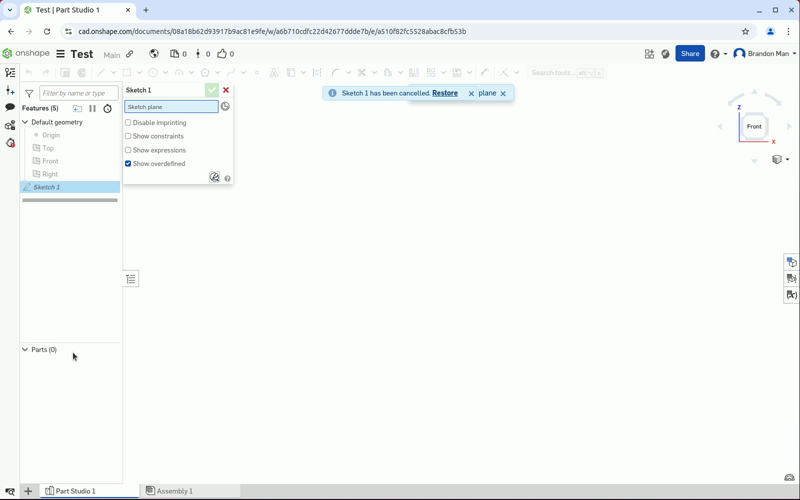
mouse_move(73, 163)
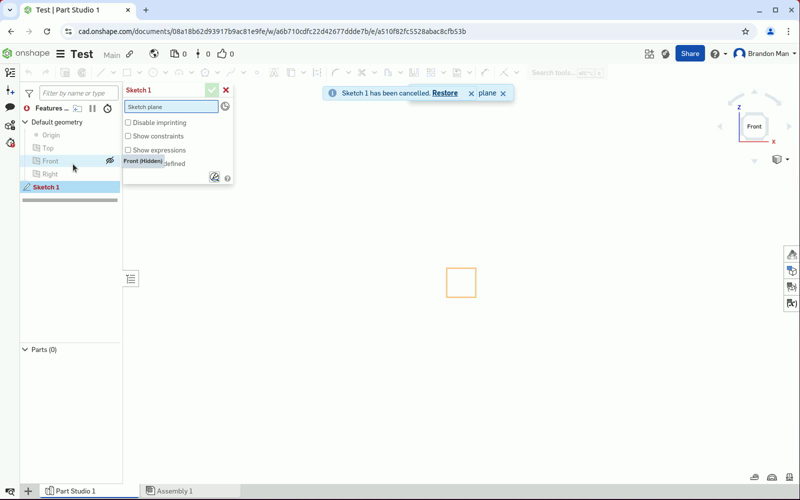
click(73, 163)
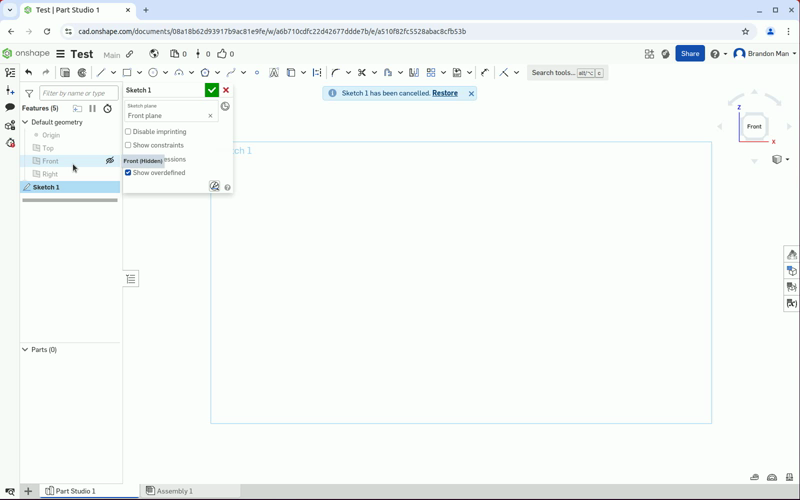
mouse_move(73, 352)
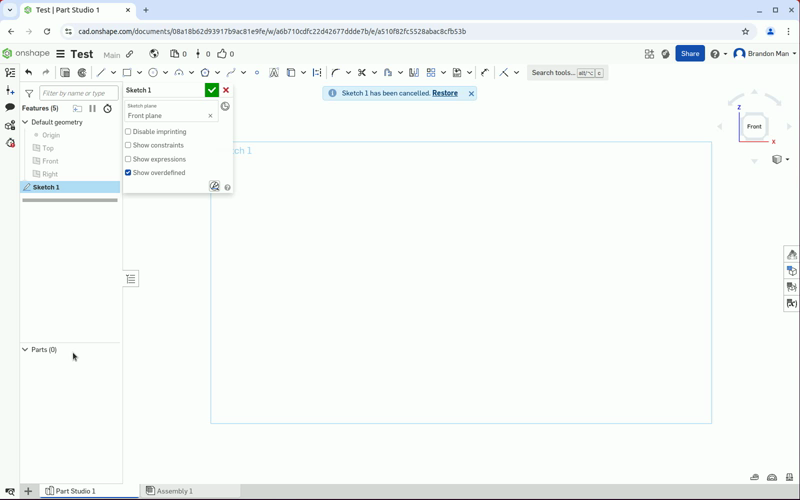
key(y)
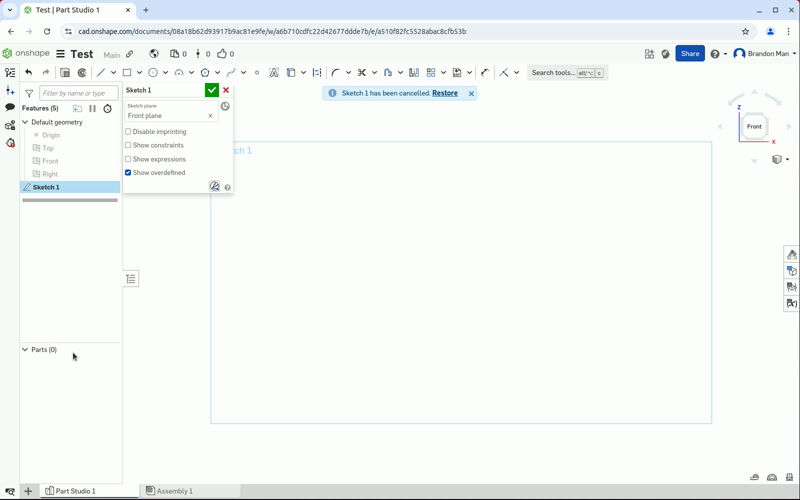
key(c)
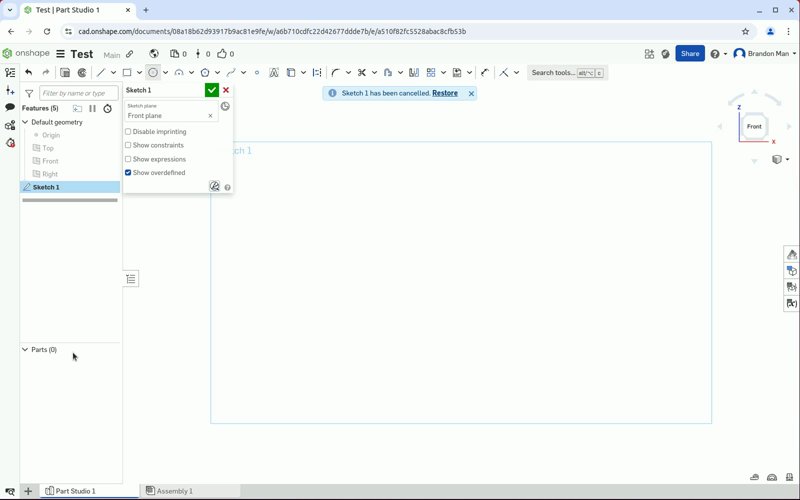
key_down(shift)
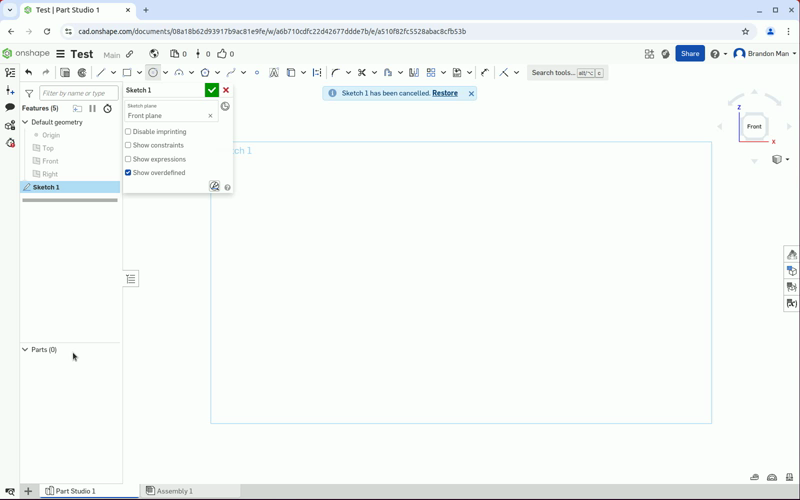
mouse_move(461, 282)
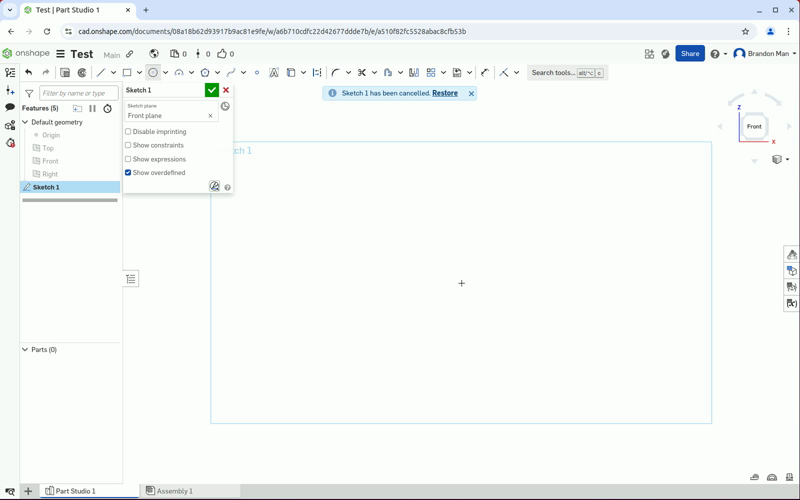
click(461, 282)
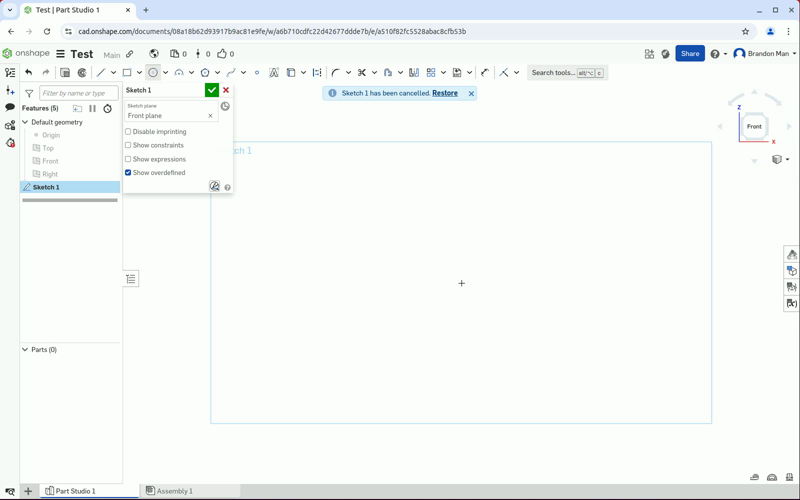
key_up(shift)
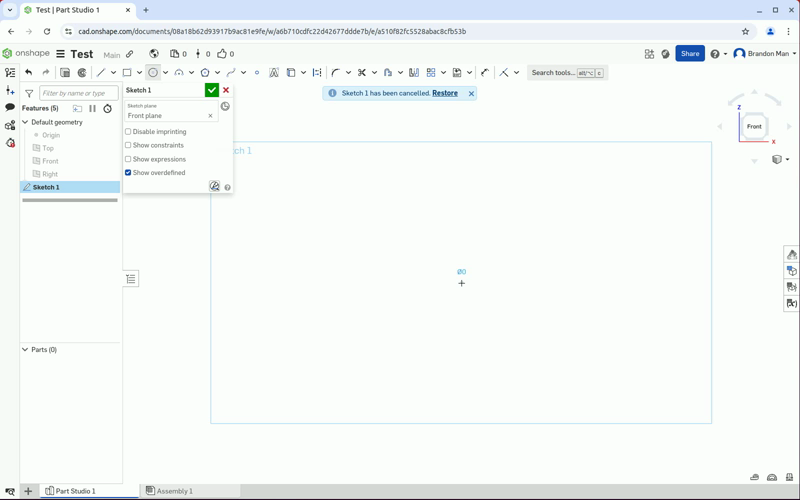
mouse_move(569, 282)
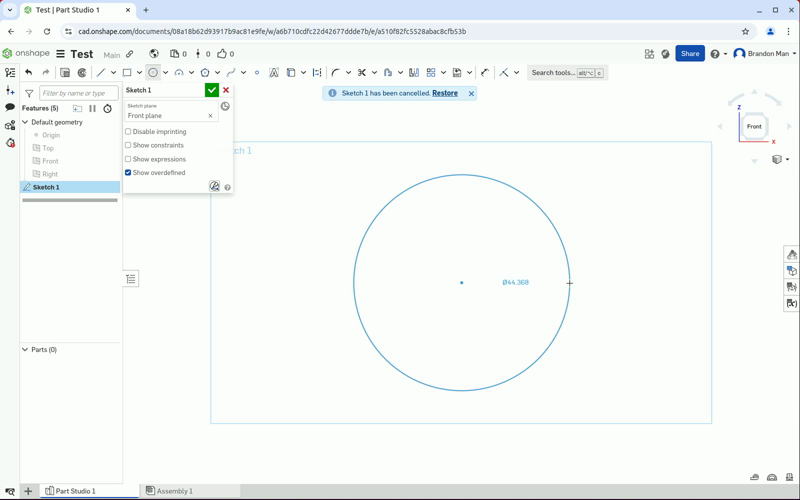
click(569, 282)
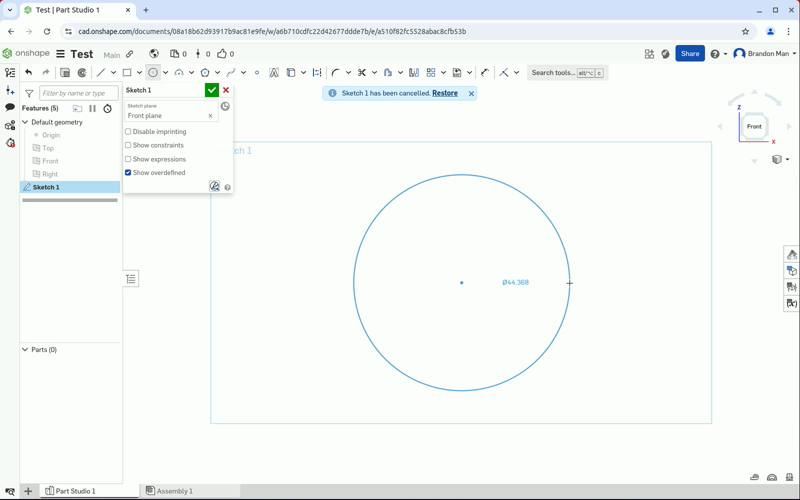
key(esc)
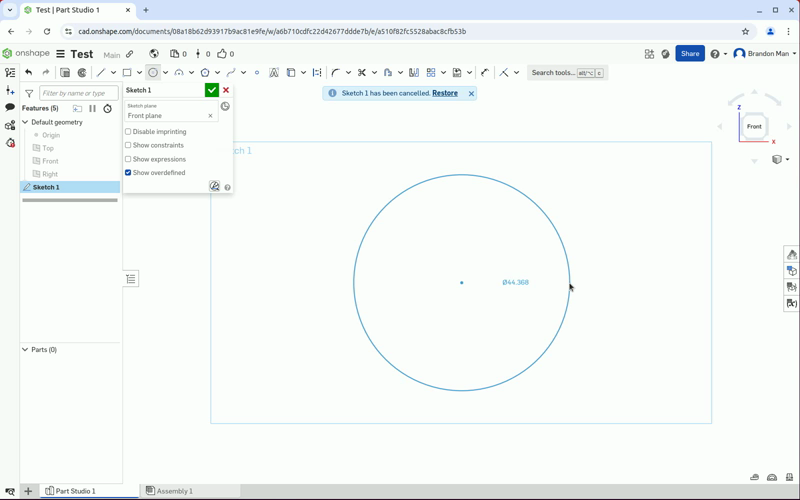
key(c)
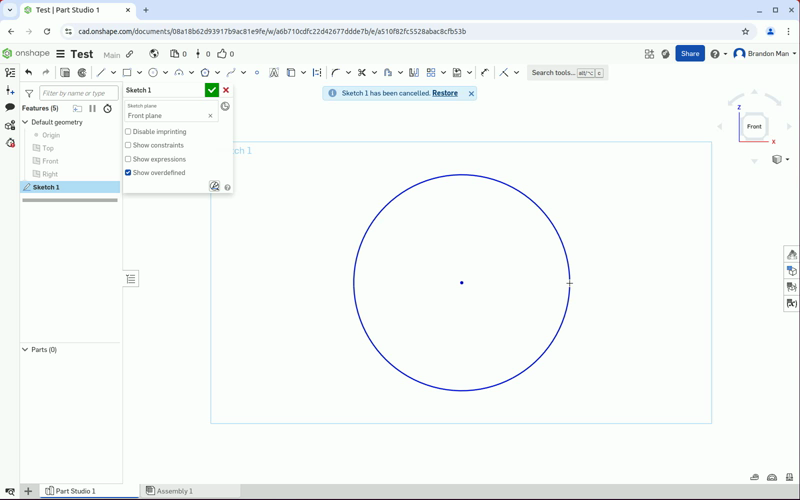
key_down(shift)
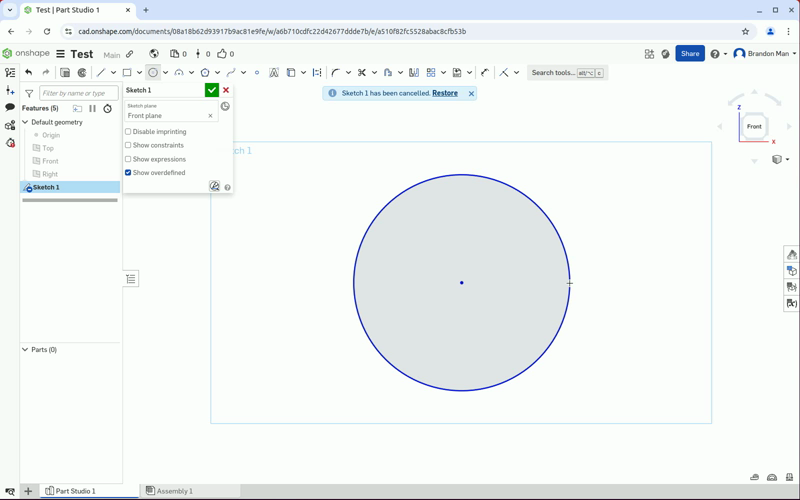
mouse_move(461, 282)
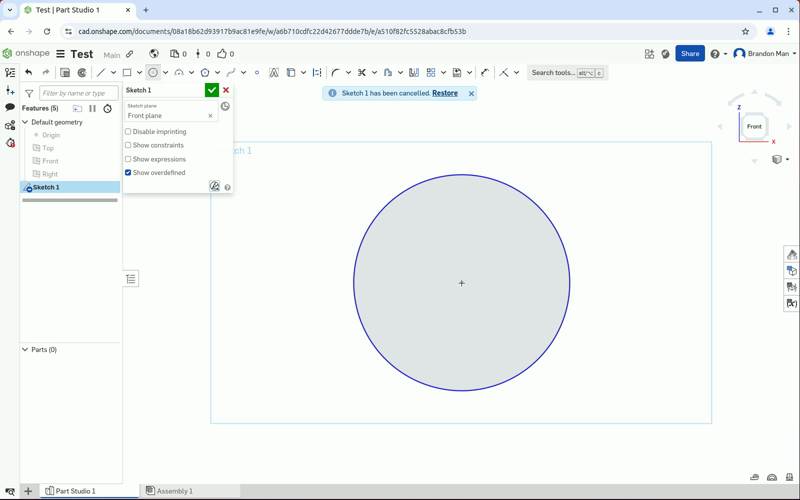
click(461, 282)
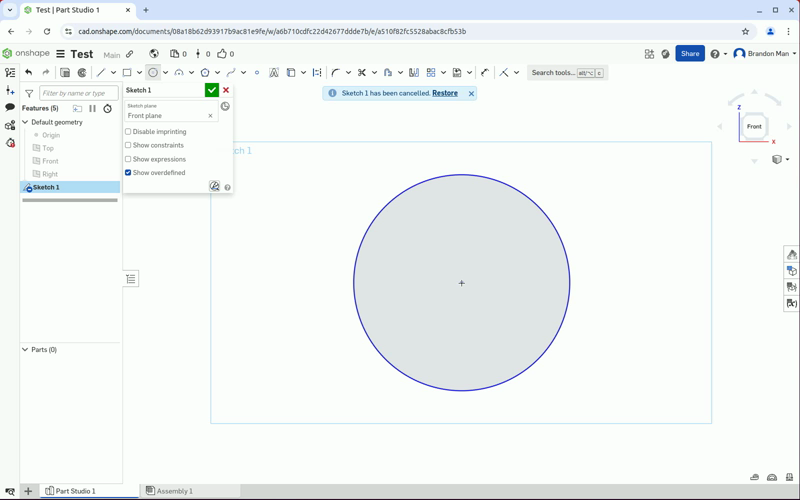
key_up(shift)
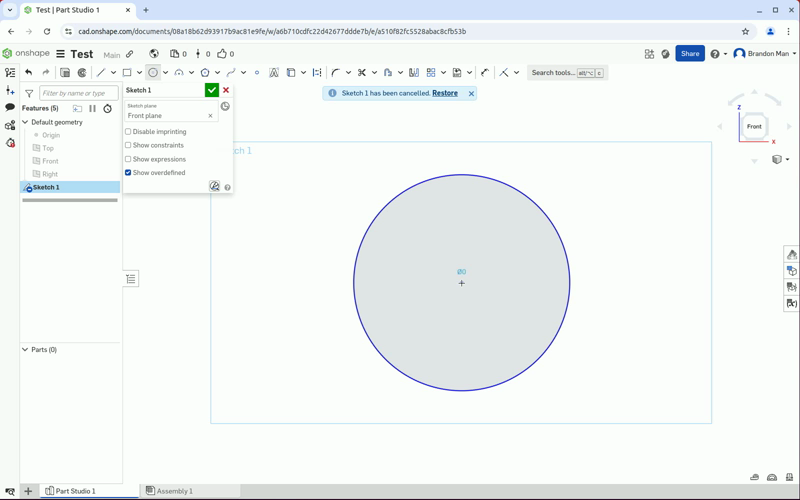
mouse_move(513, 282)
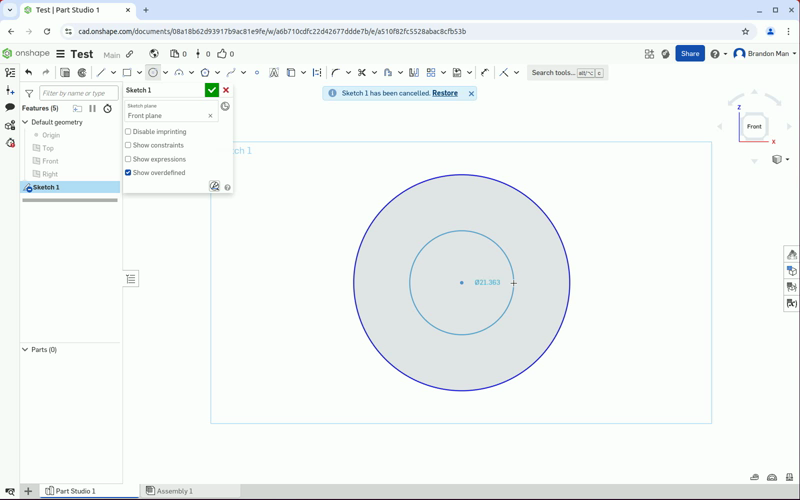
click(513, 282)
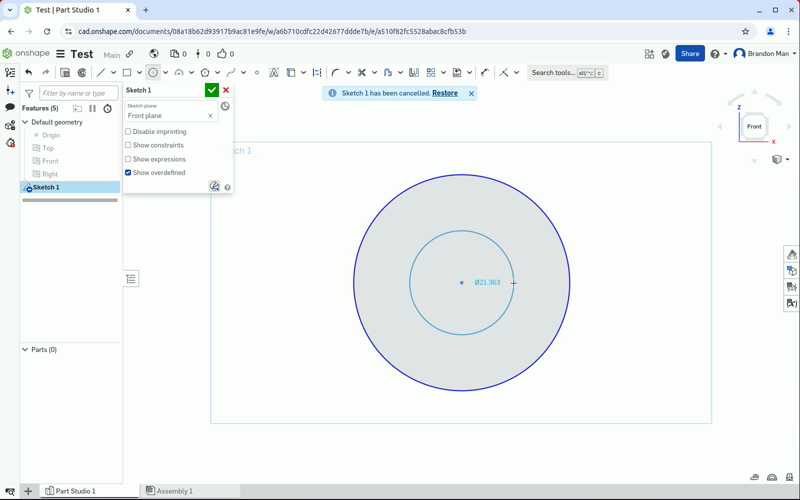
key(esc)
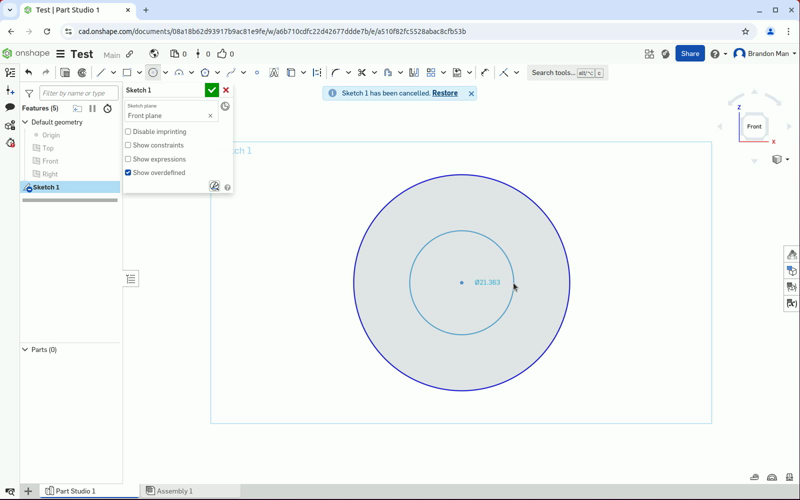
mouse_move(388, 307)
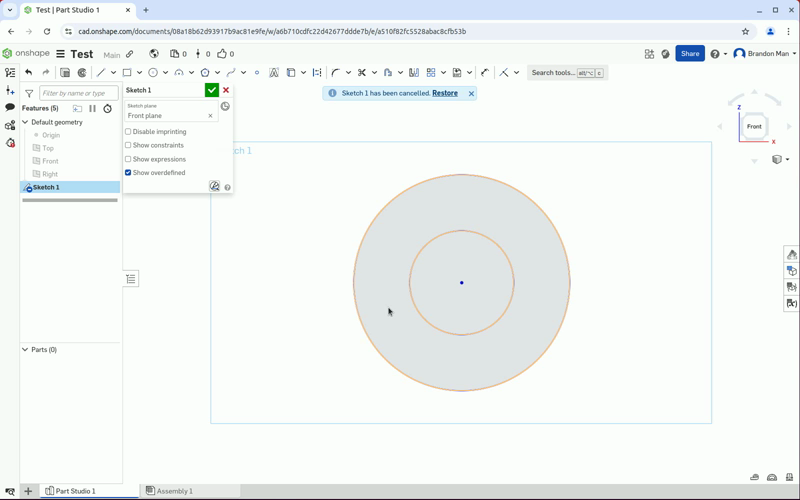
click(388, 307)
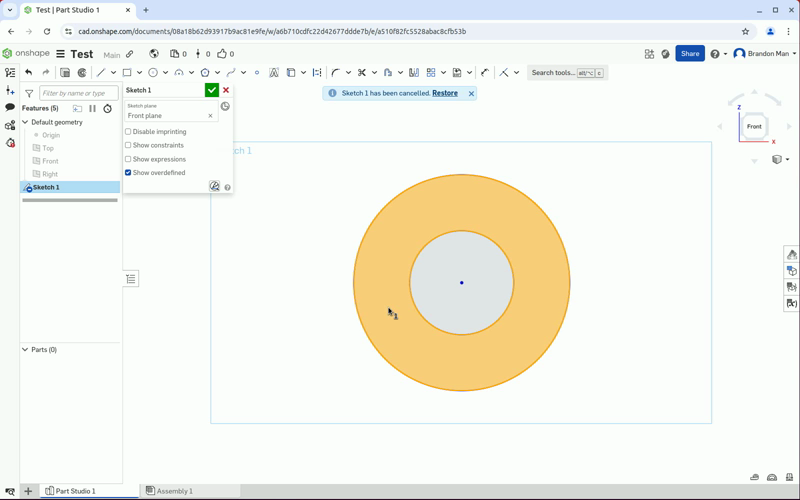
mouse_move(73, 352)
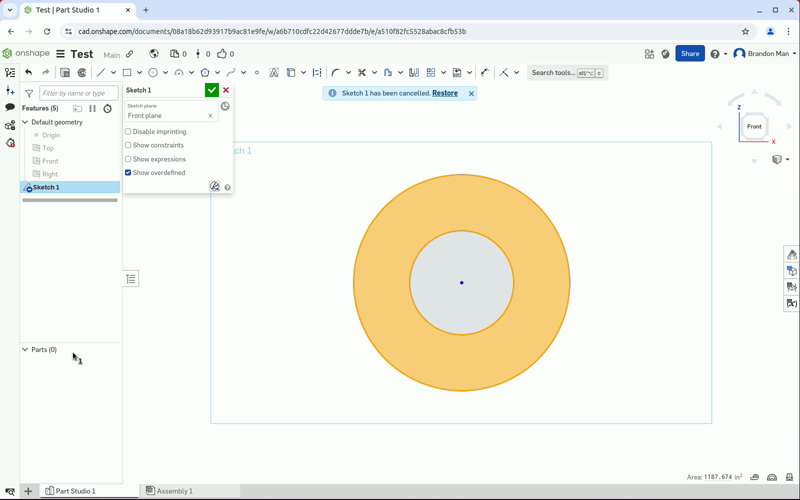
key(shift+y)
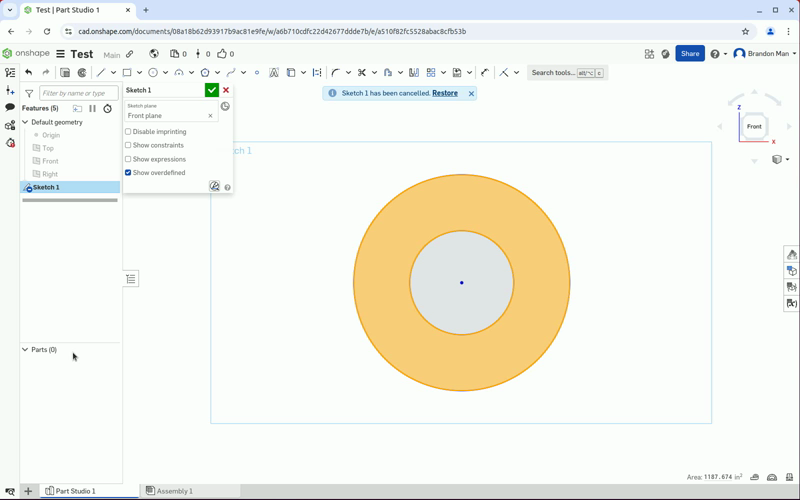
key(shift+e)
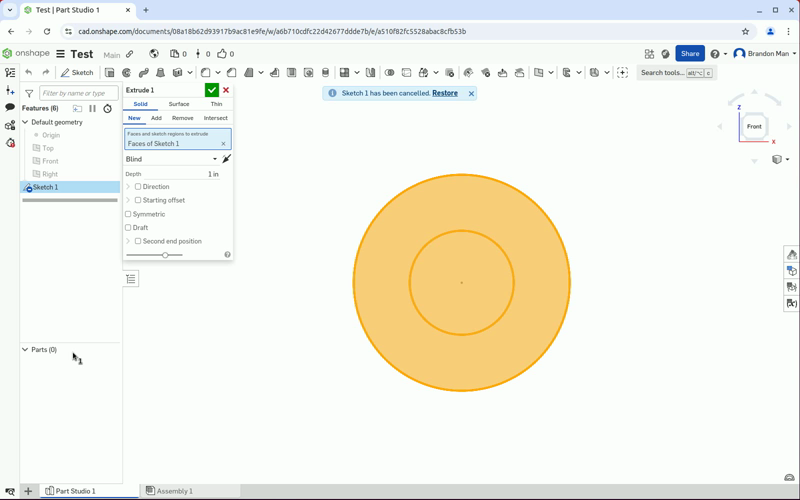
mouse_move(143, 106)
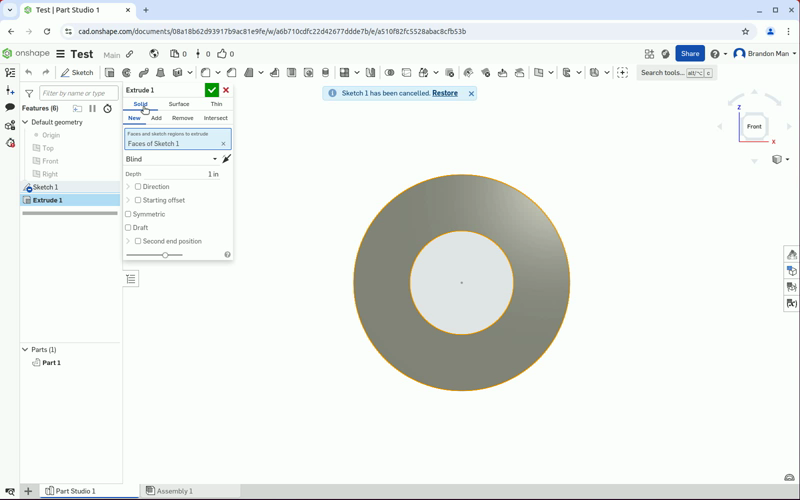
click(143, 106)
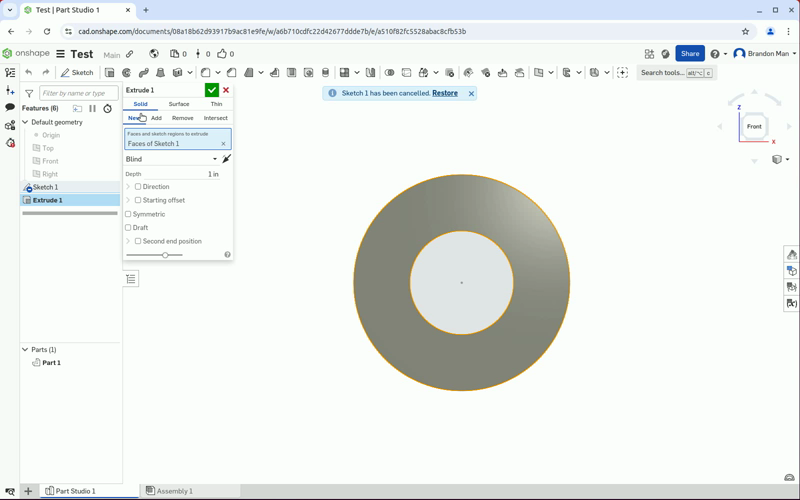
mouse_move(137, 120)
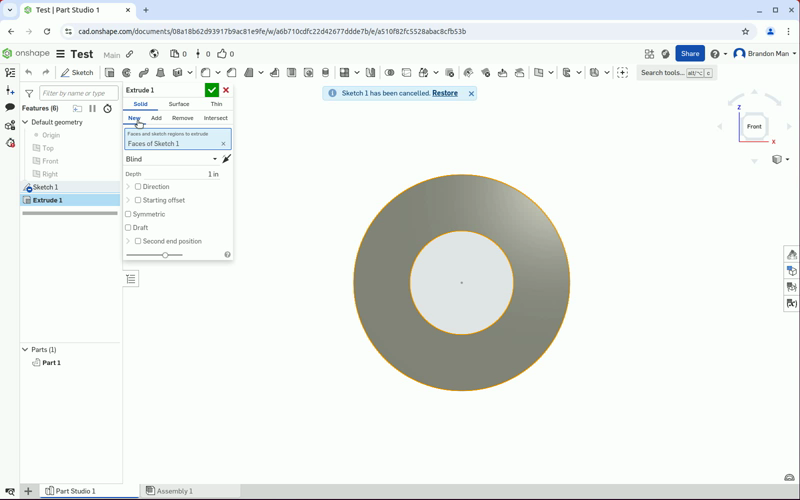
click(137, 120)
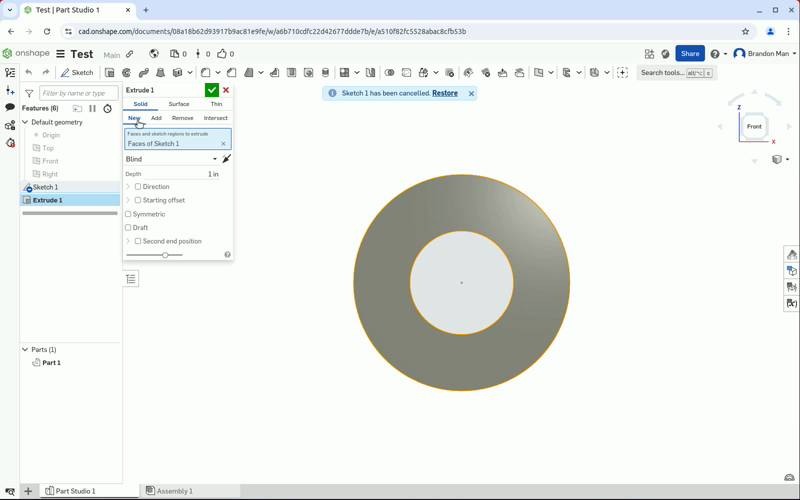
key(tab, 4)
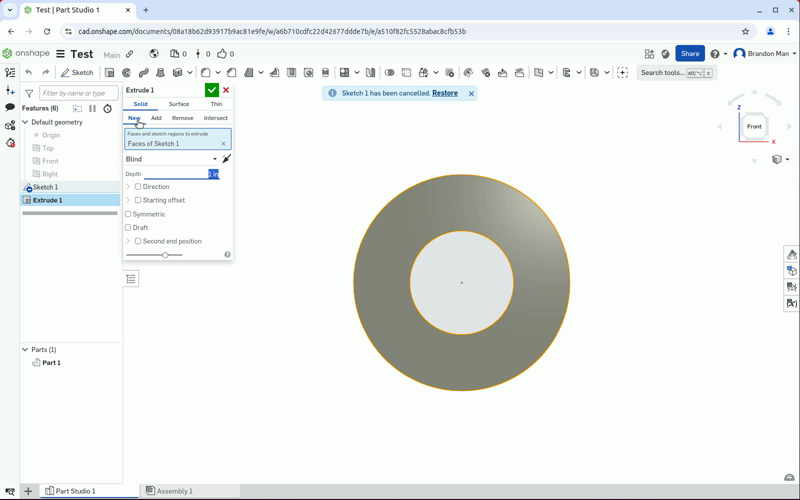
text(5.296)
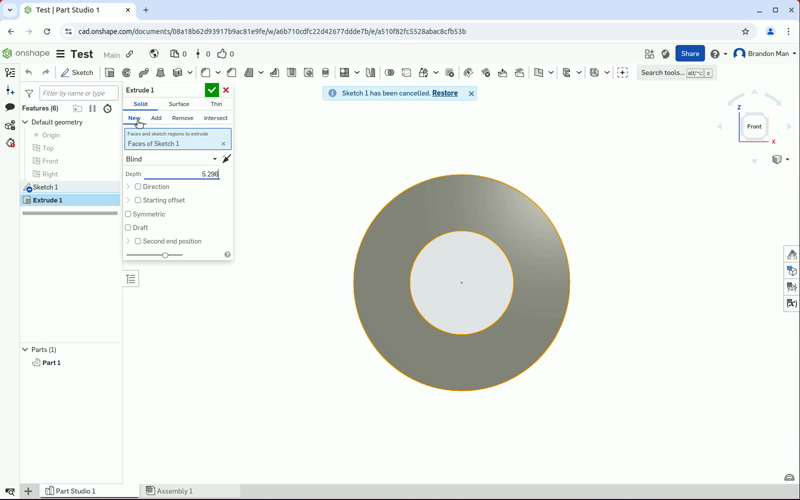
key(tab, 3)
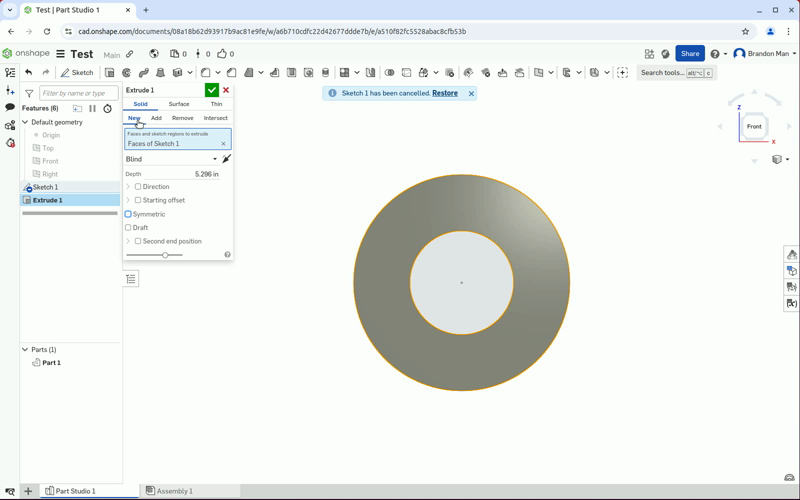
key(space)
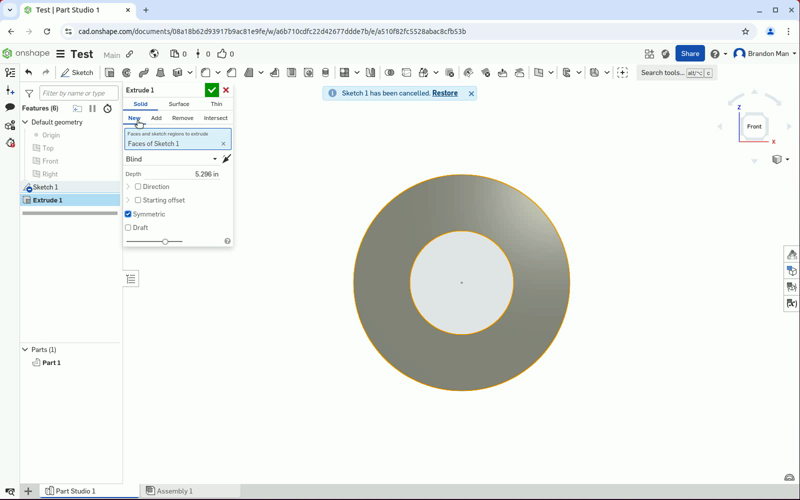
key(enter)
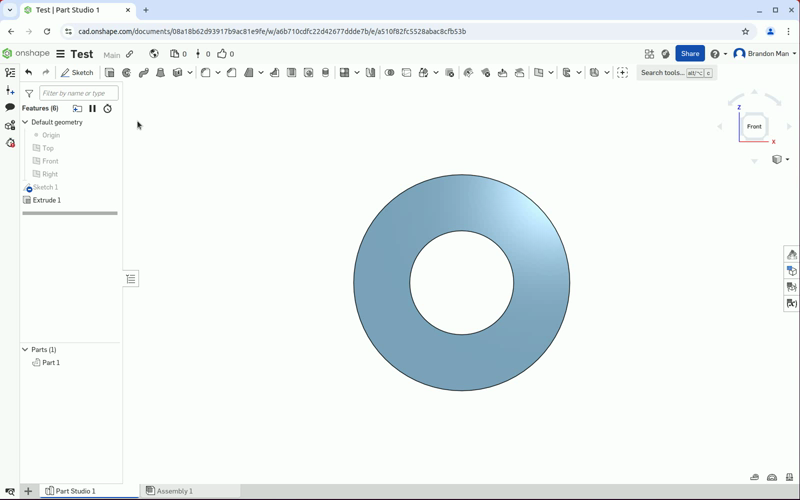
key(shift+h)
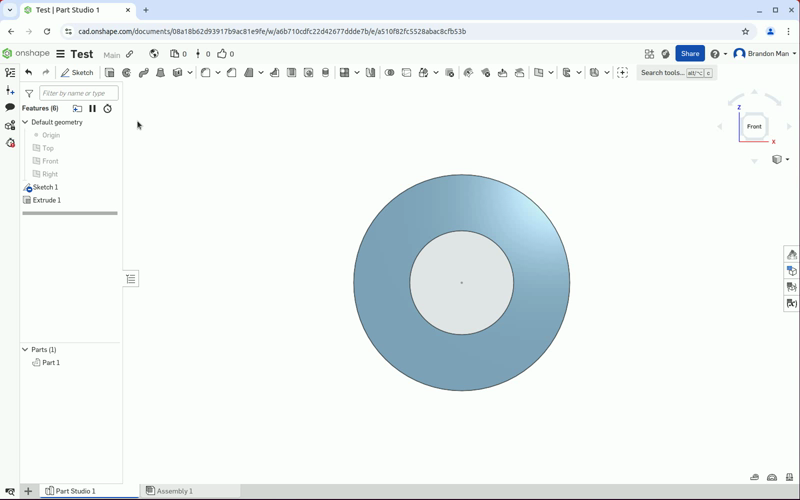
key(shift+h)
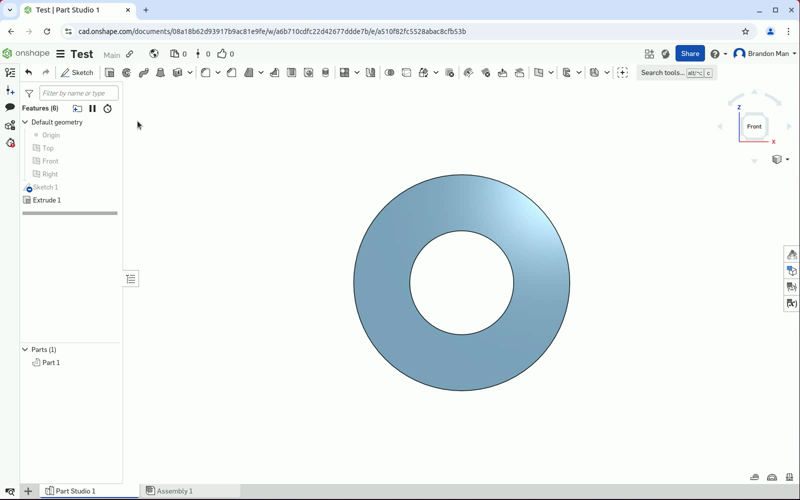
mouse_move(73, 189)
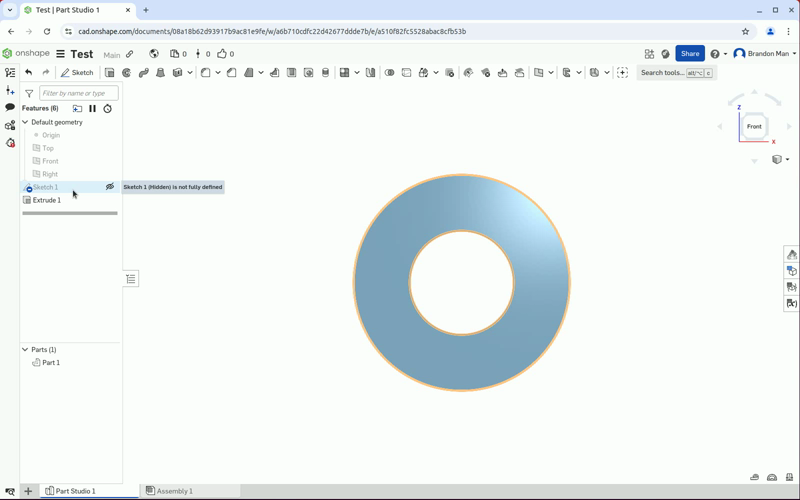
click(73, 189)
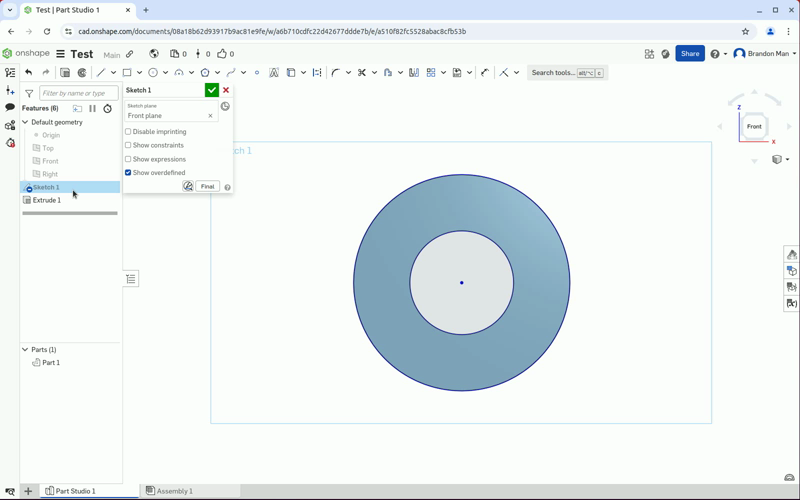
mouse_move(229, 92)
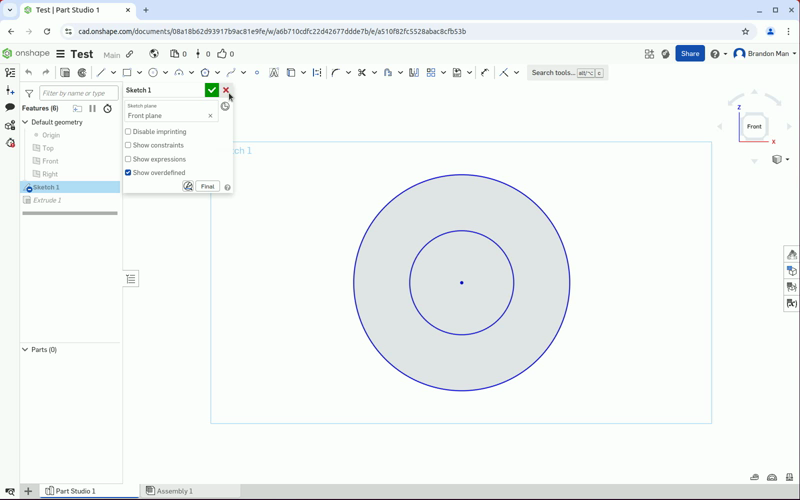
click(229, 92)
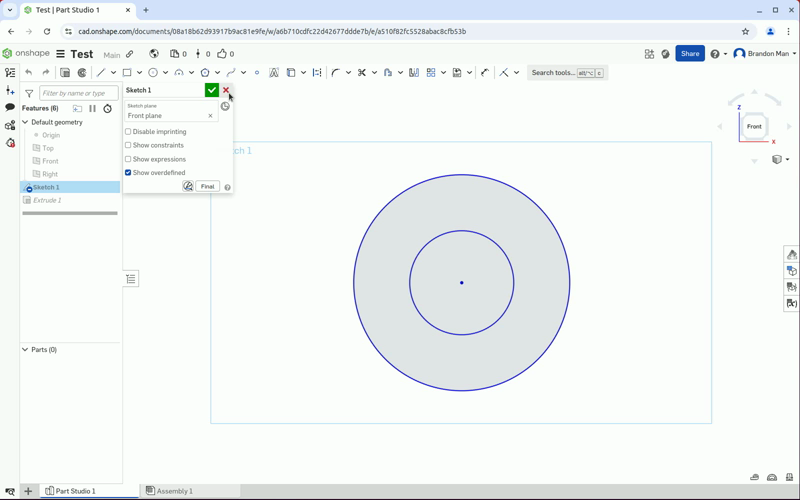
key(shift+s)
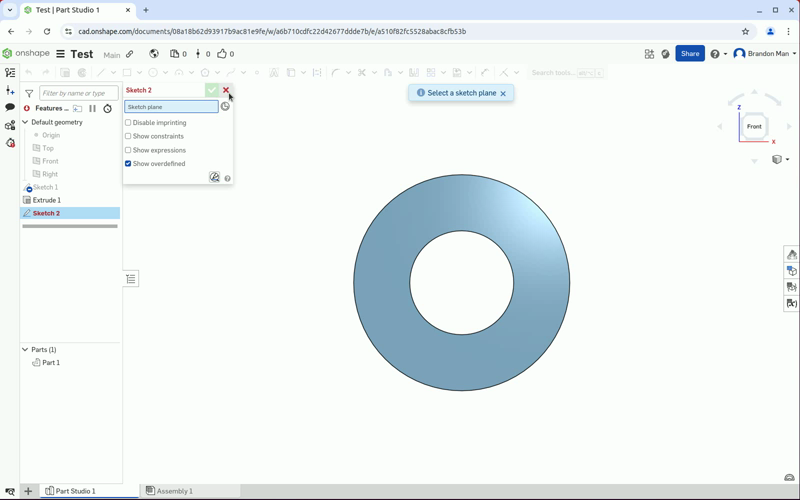
mouse_move(73, 163)
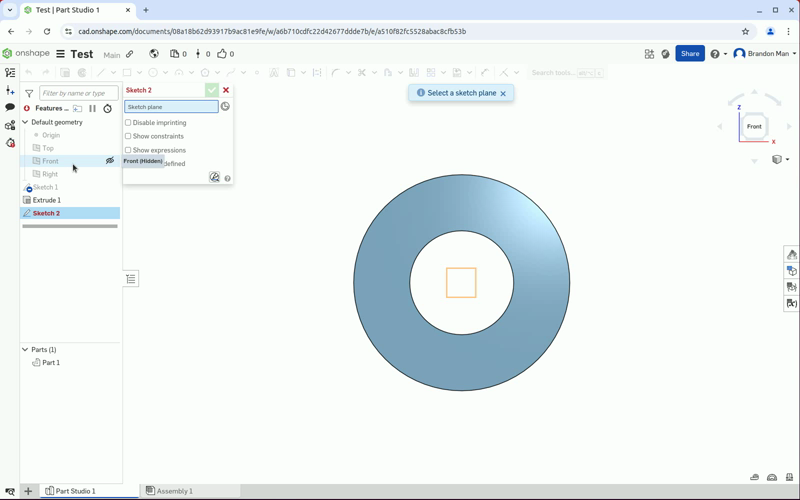
click(73, 163)
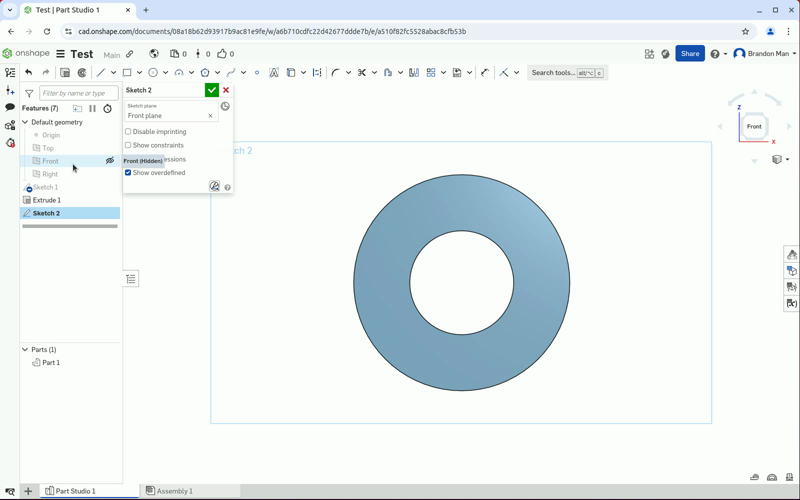
mouse_move(73, 352)
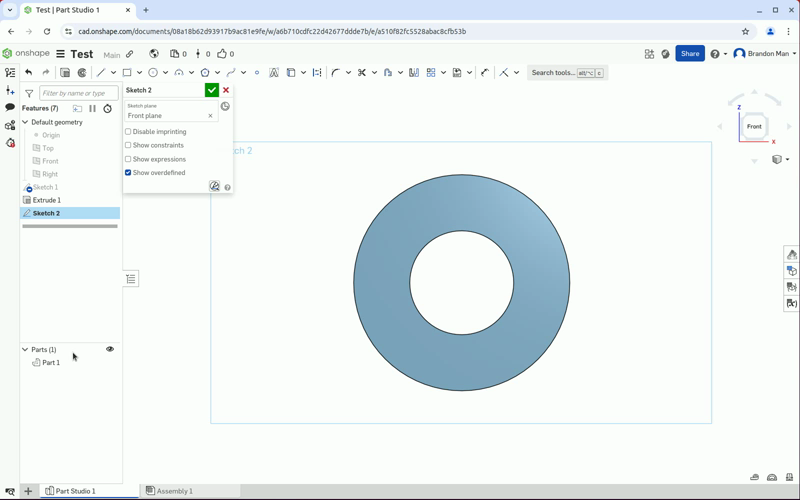
key(y)
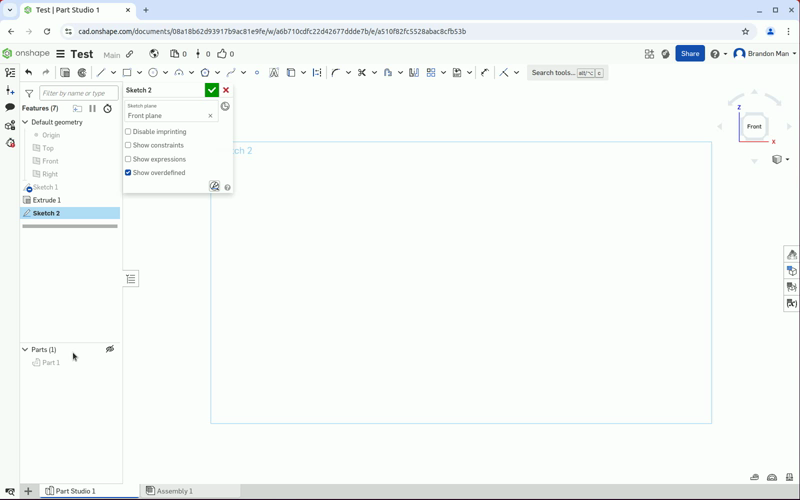
key(c)
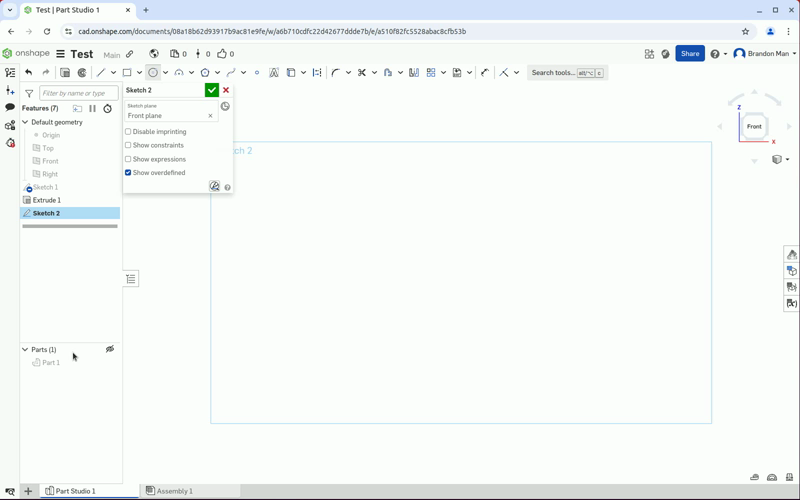
key_down(shift)
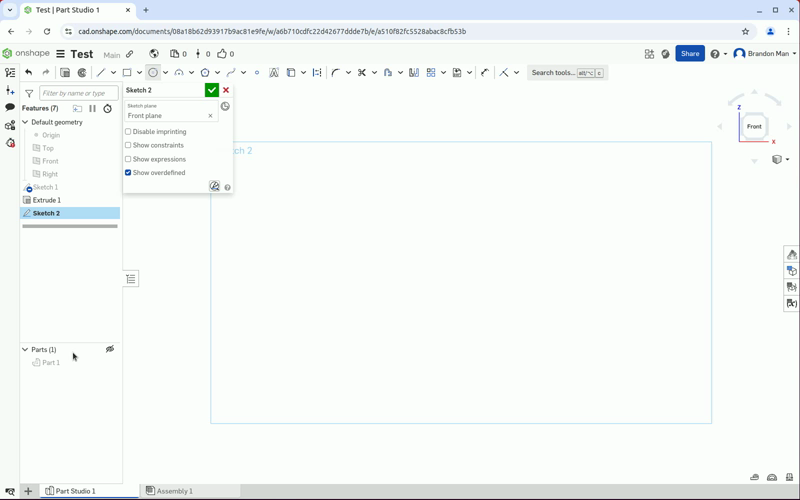
mouse_move(461, 282)
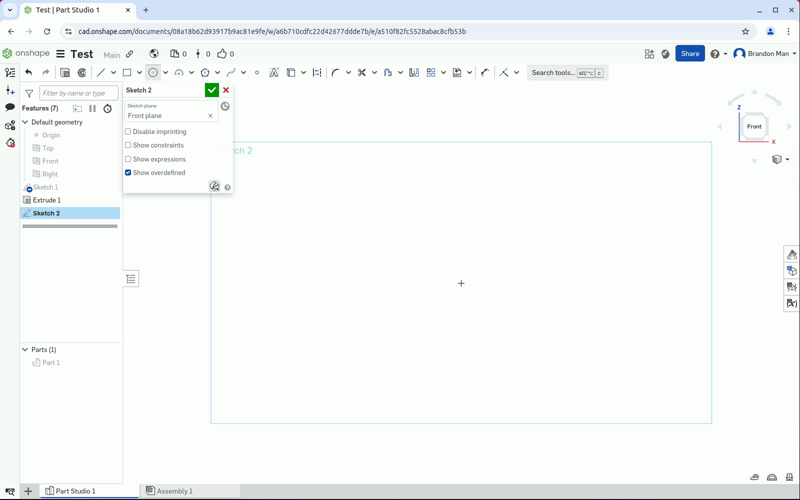
click(461, 282)
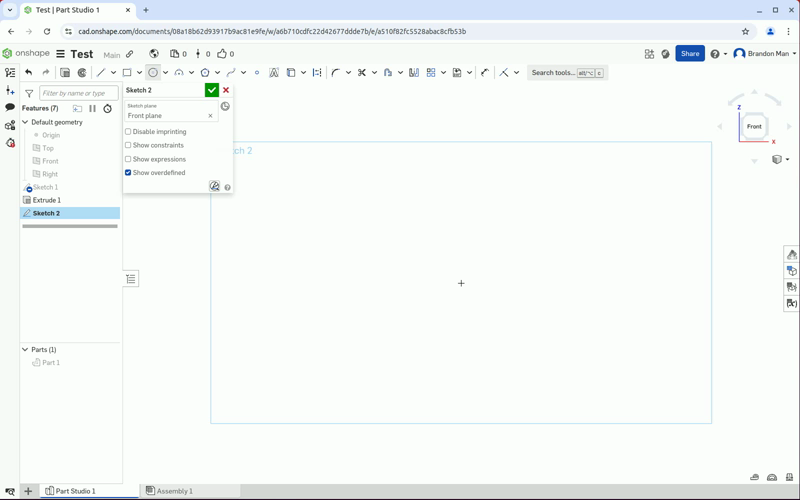
key_up(shift)
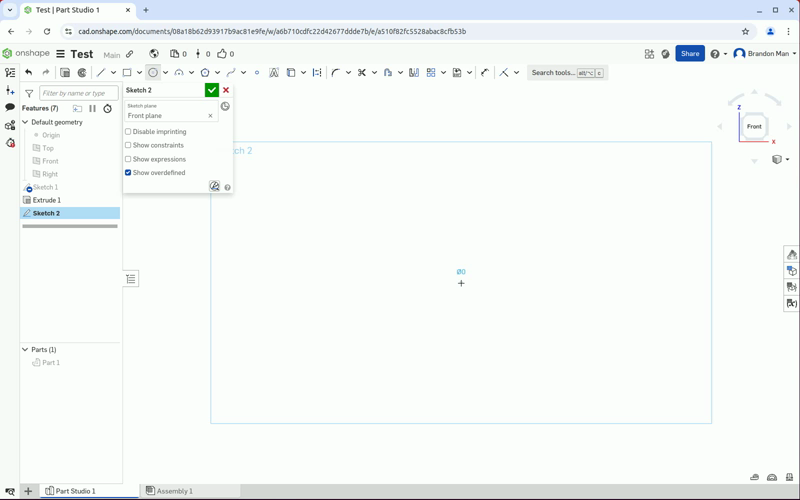
mouse_move(572, 282)
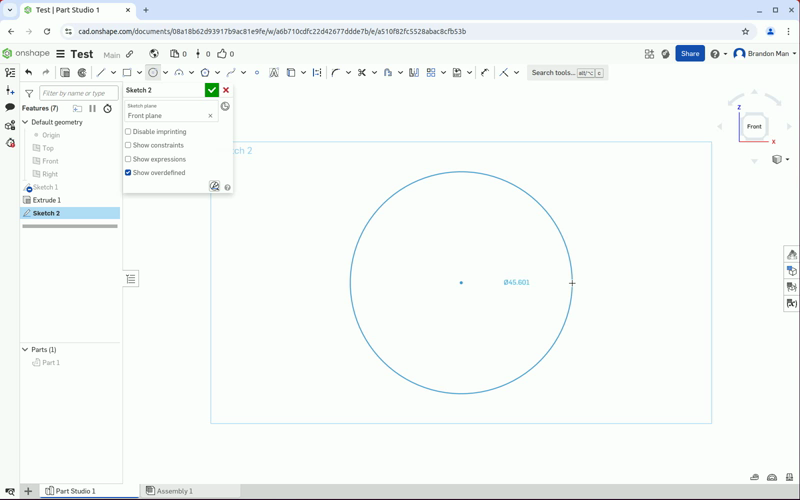
click(572, 282)
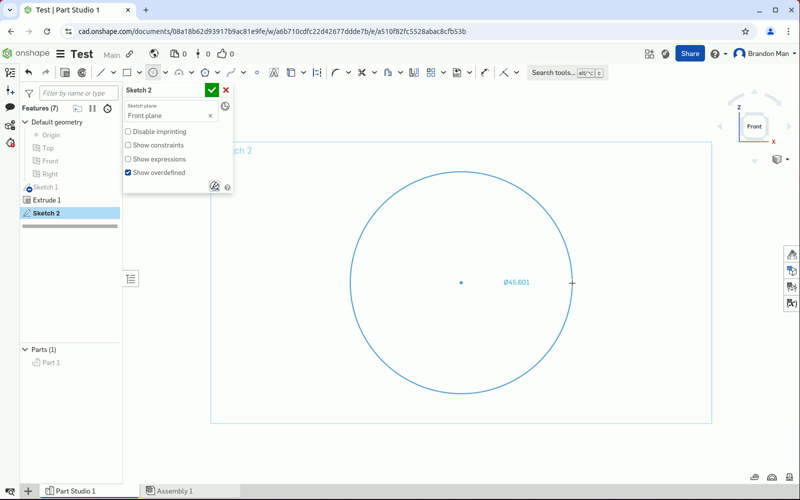
key(esc)
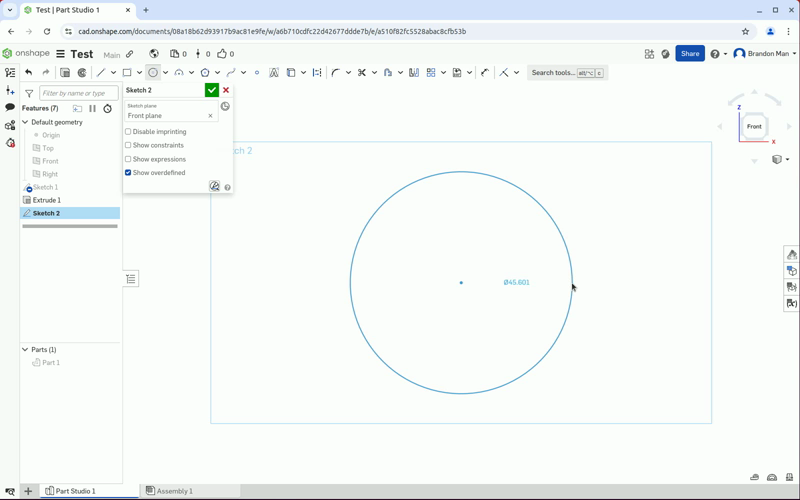
key(c)
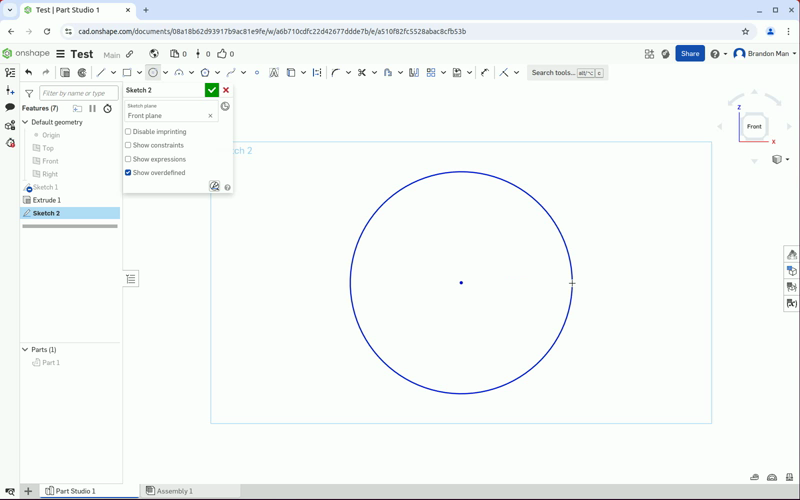
key_down(shift)
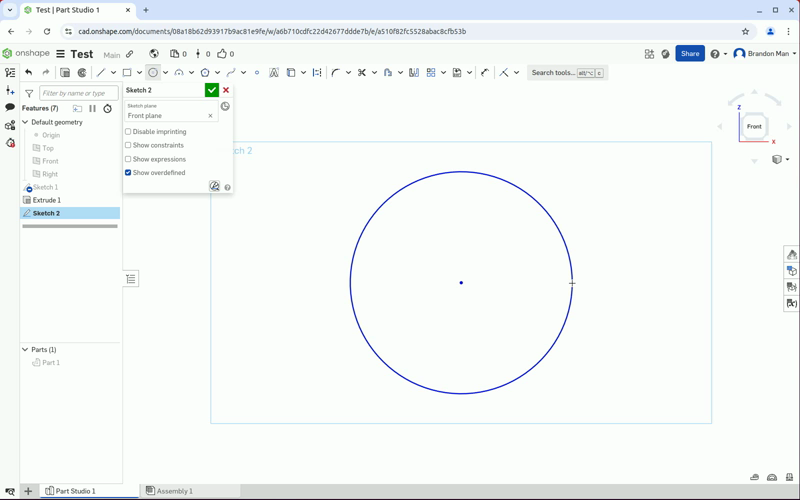
mouse_move(461, 282)
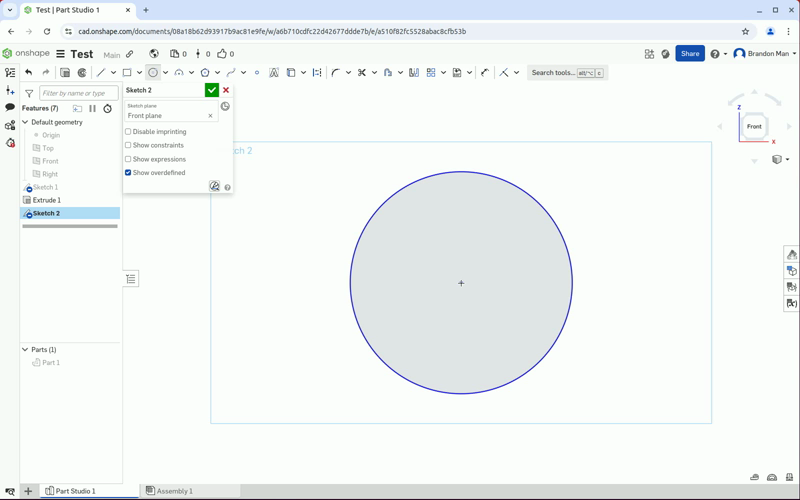
click(461, 282)
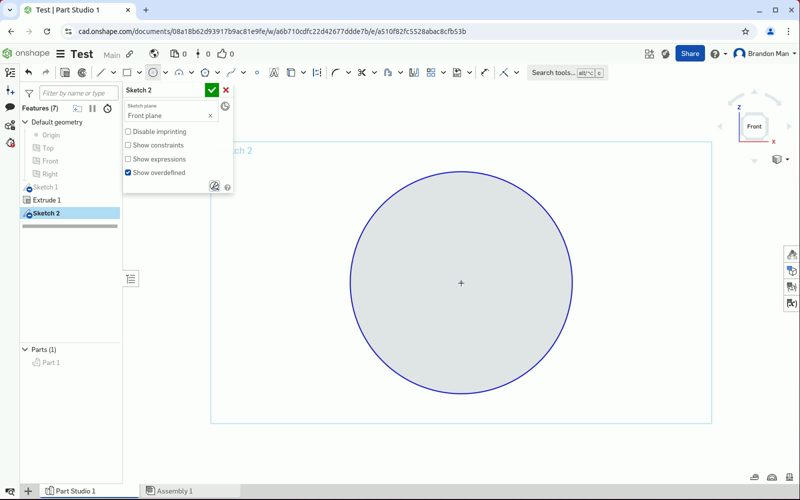
key_up(shift)
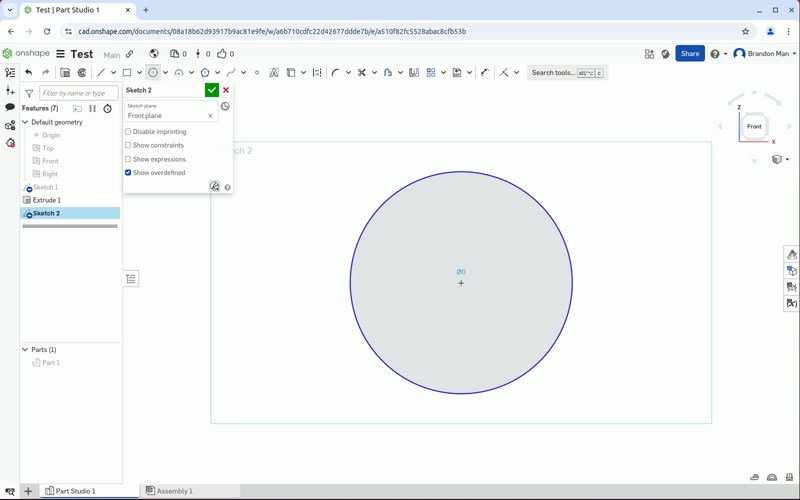
mouse_move(567, 282)
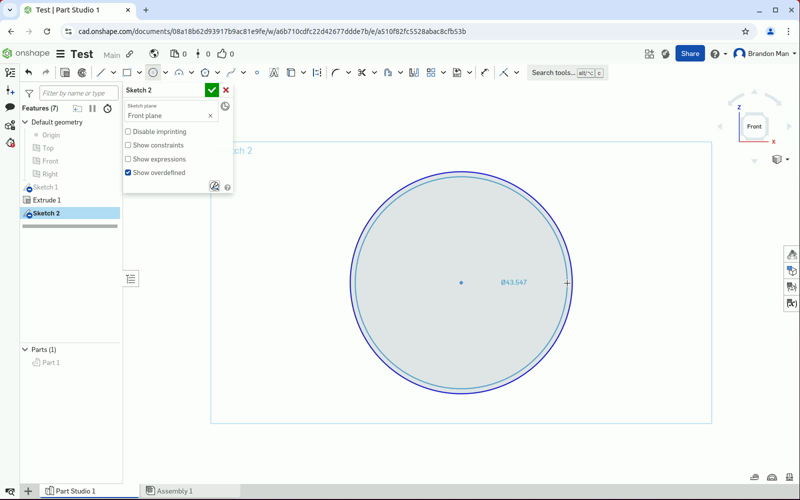
click(567, 282)
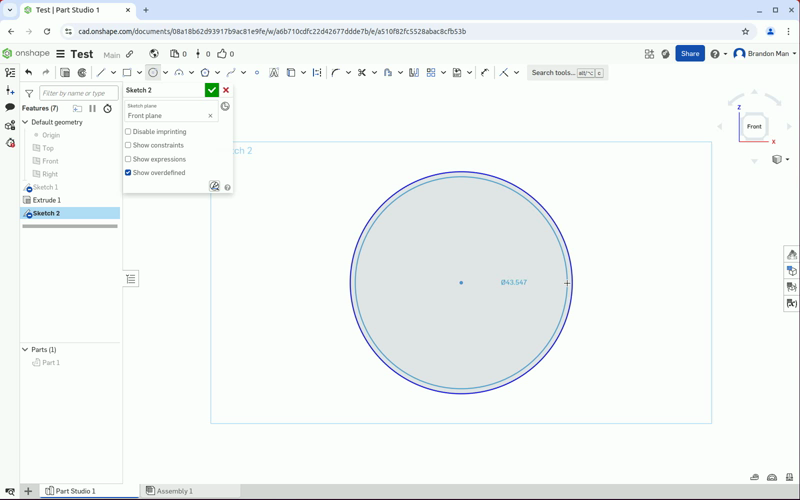
key(esc)
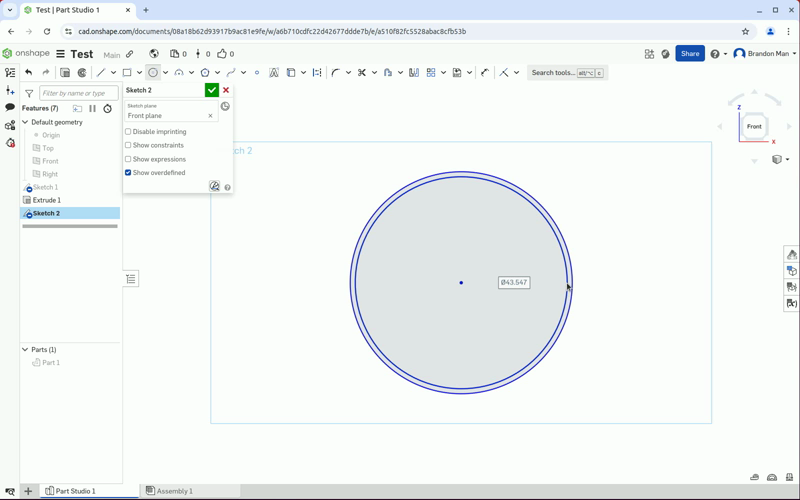
mouse_move(400, 193)
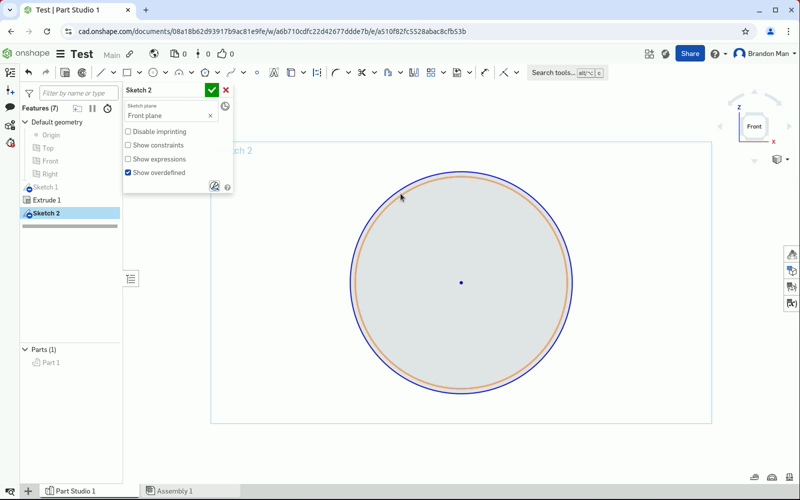
click(400, 193)
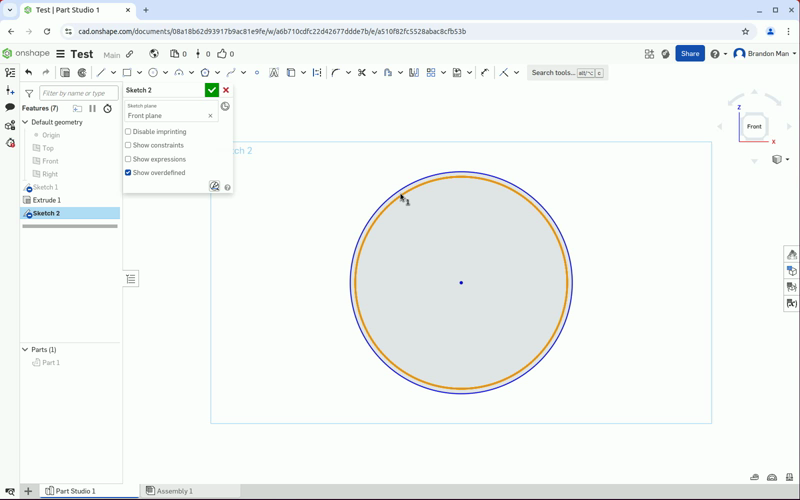
mouse_move(73, 352)
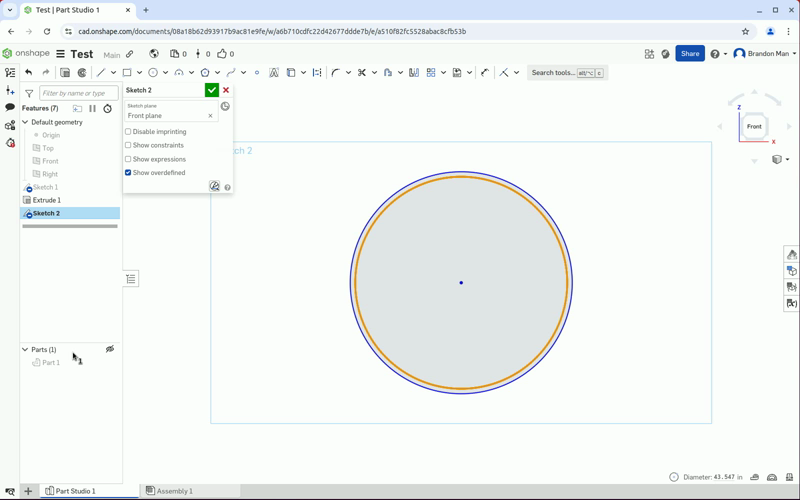
key(shift+y)
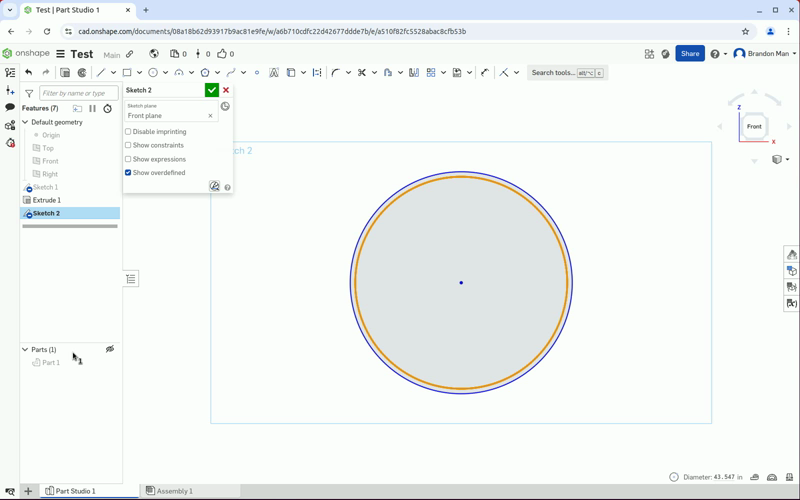
key(shift+e)
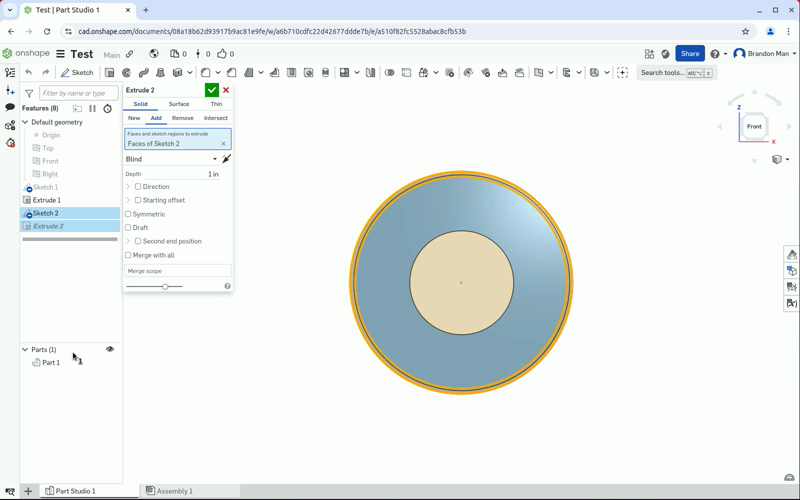
mouse_move(143, 106)
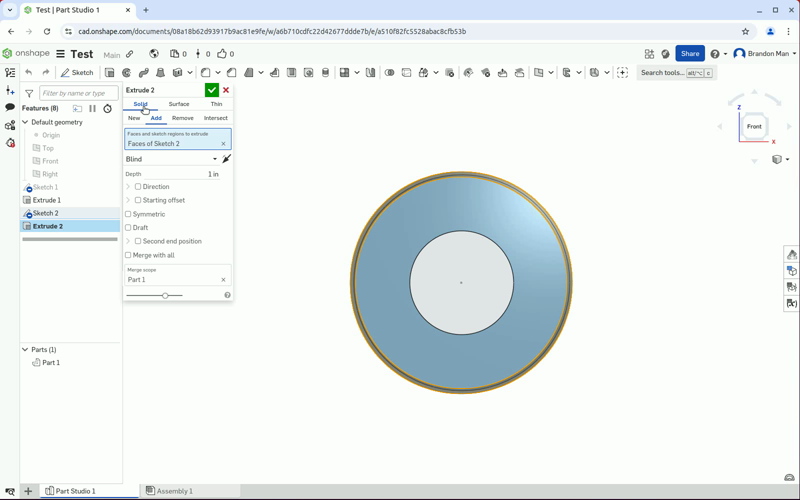
click(143, 106)
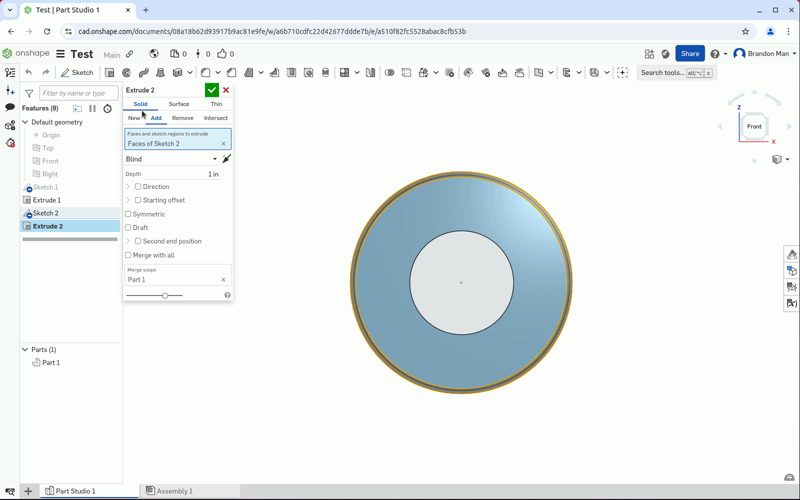
mouse_move(137, 120)
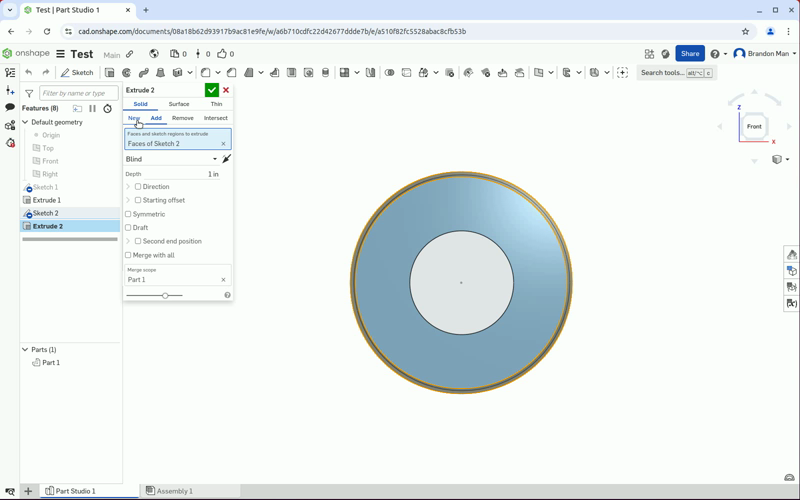
click(137, 120)
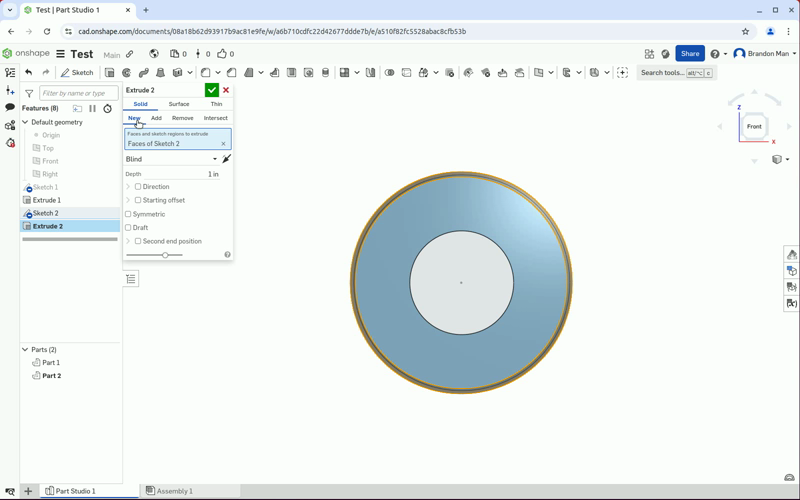
key(tab, 4)
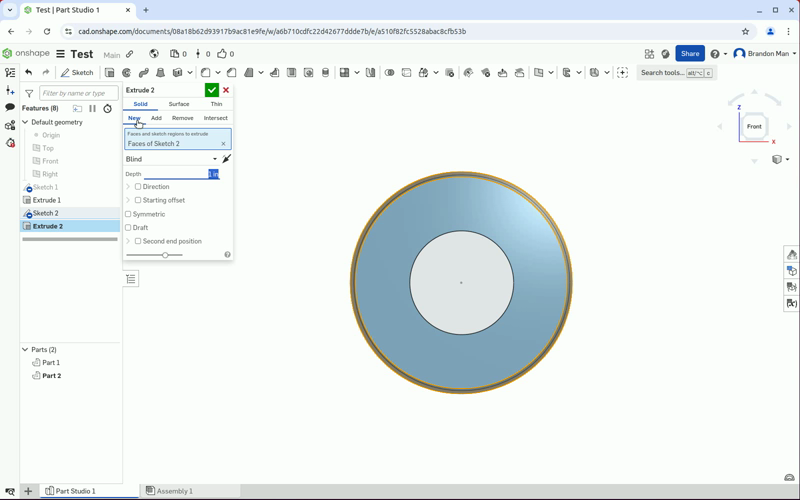
text(2.648)
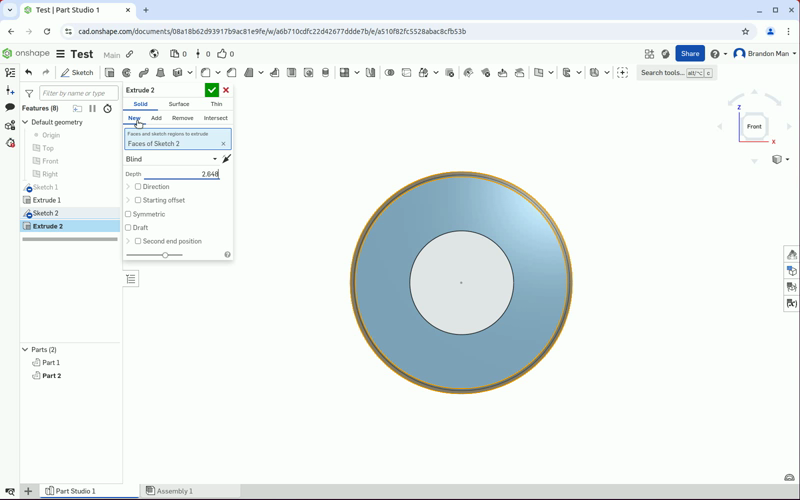
key(tab, 3)
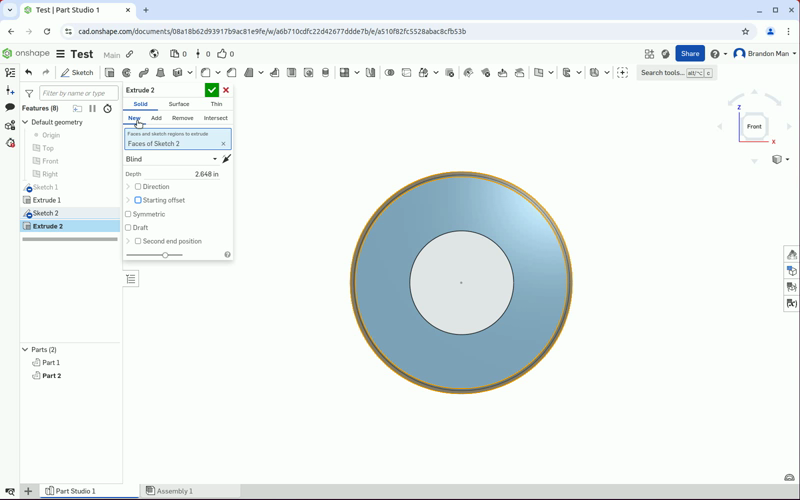
key(tab, 2)
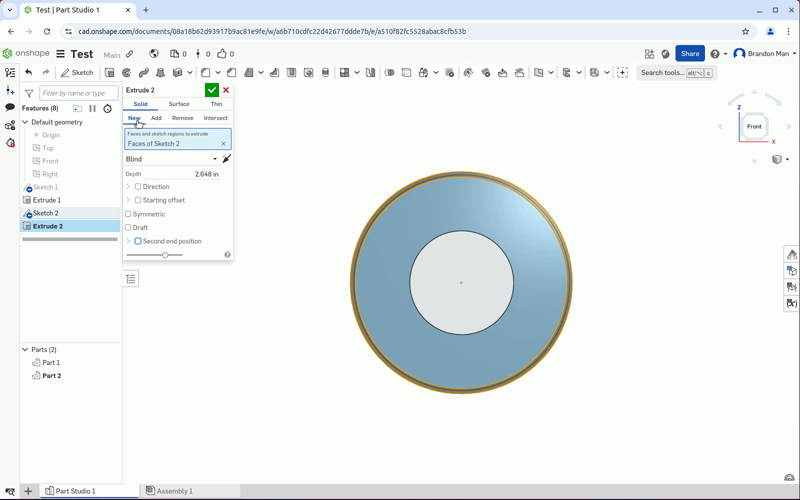
key(space)
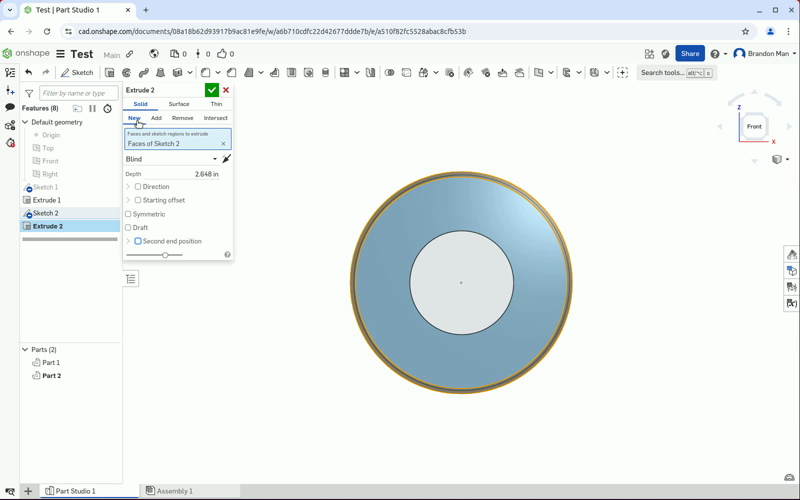
key(tab, 3)
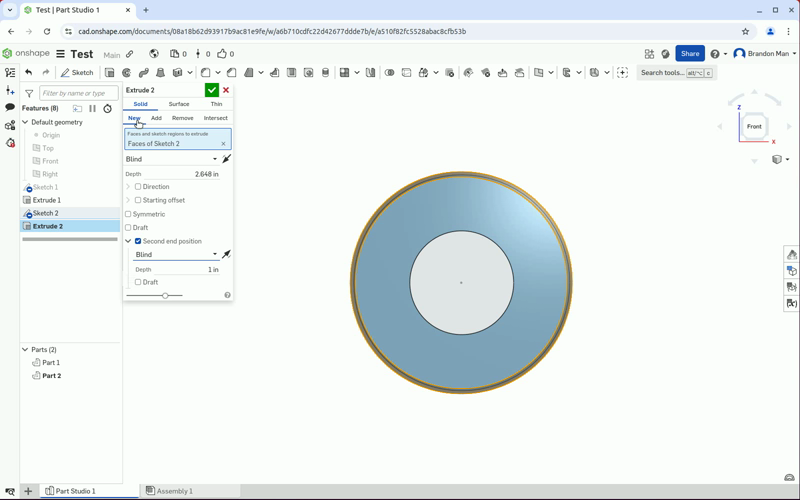
text(2.648)
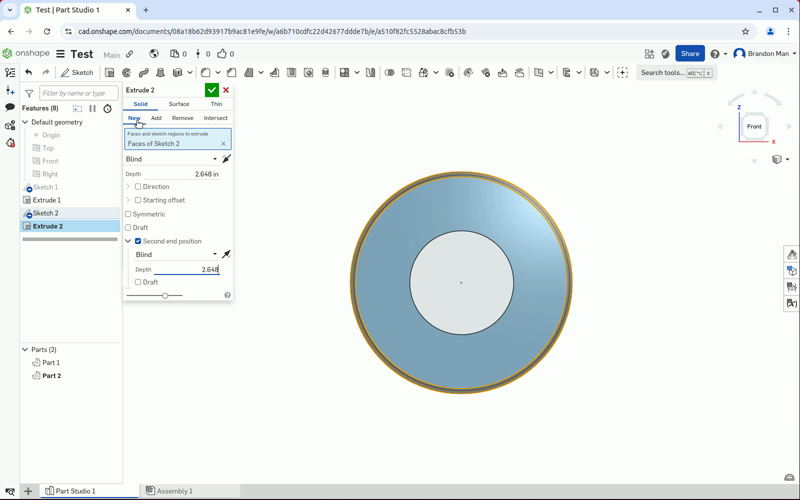
key(enter)
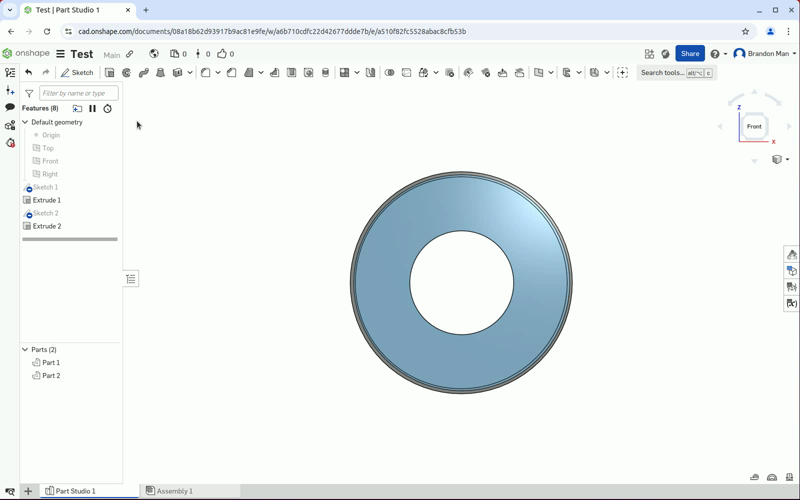
key(shift+h)
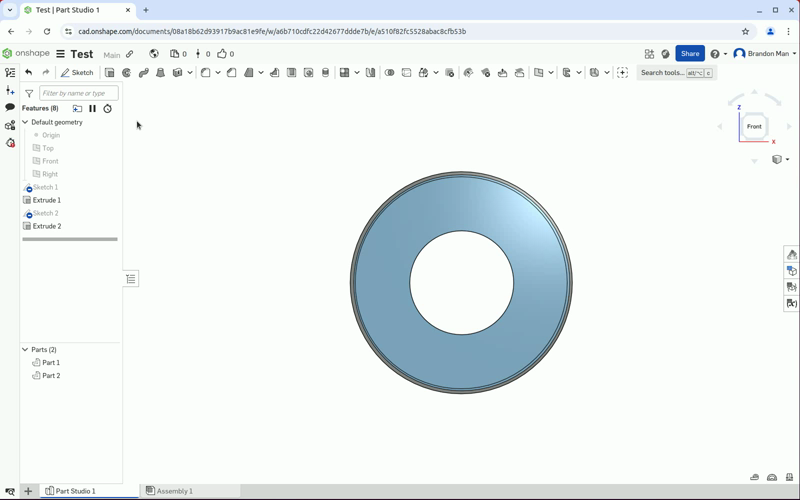
key(shift+h)
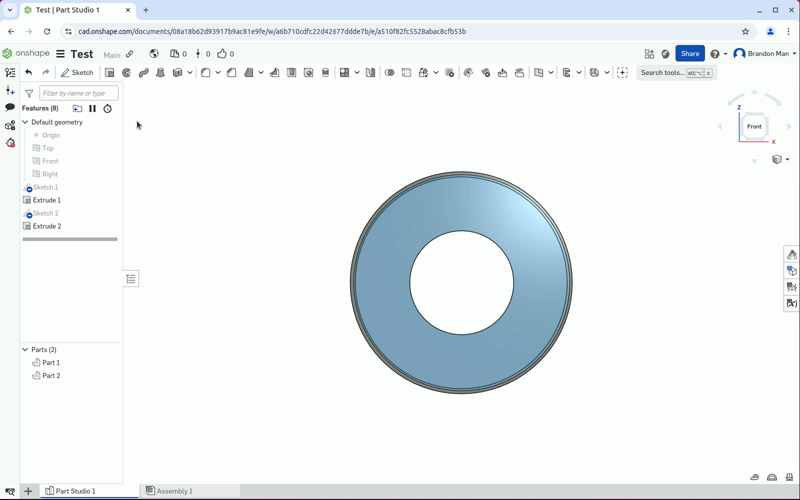
key(shift+7)
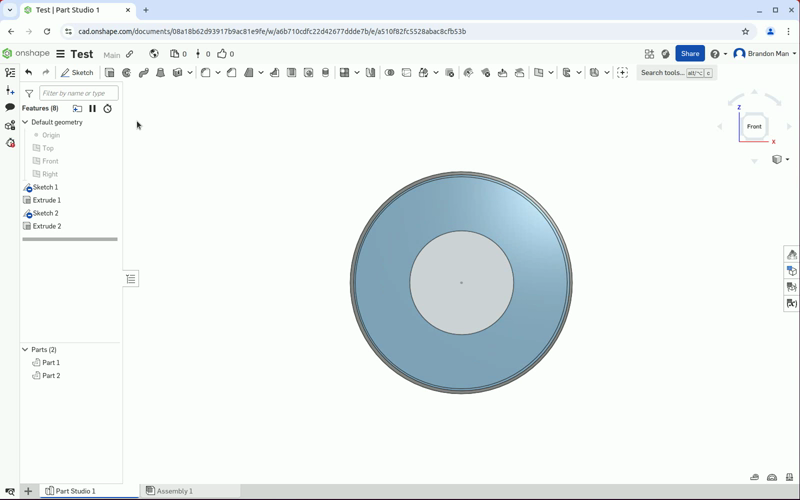
key(left, 2)
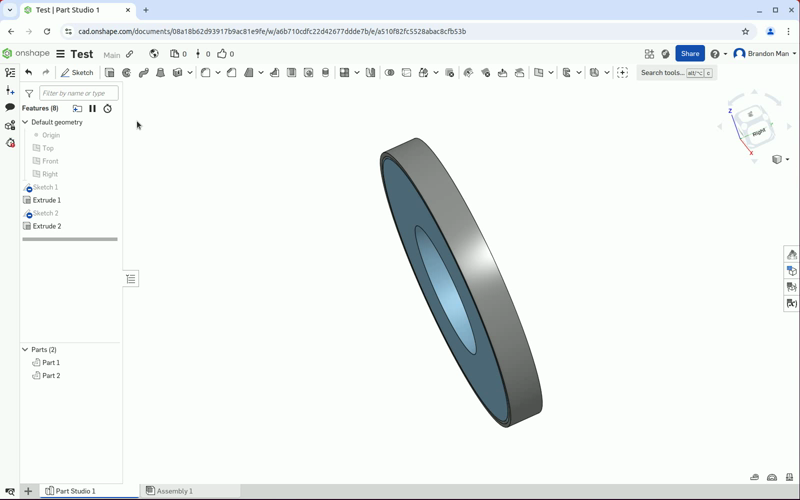
key(down, 2)
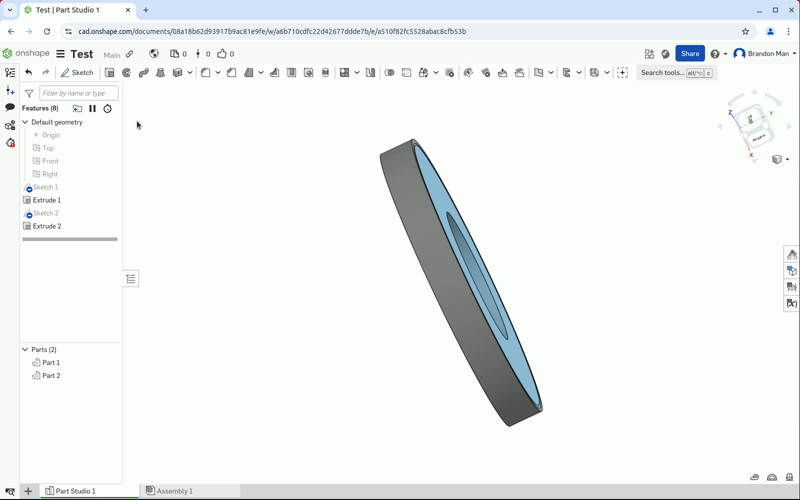
key(up, 2)
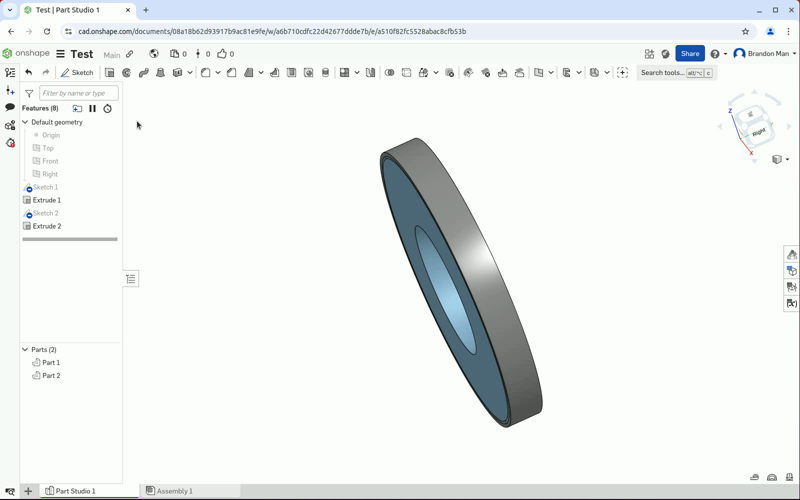
key(right, 2)
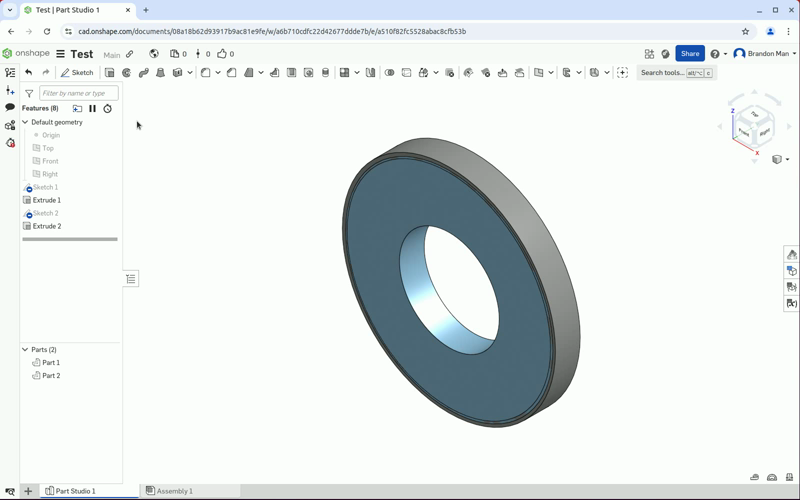
mouse_move(73, 189)
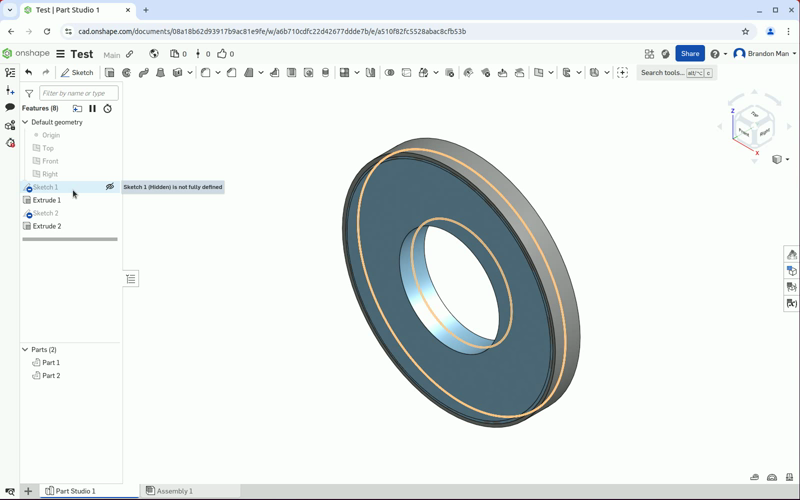
click(73, 189)